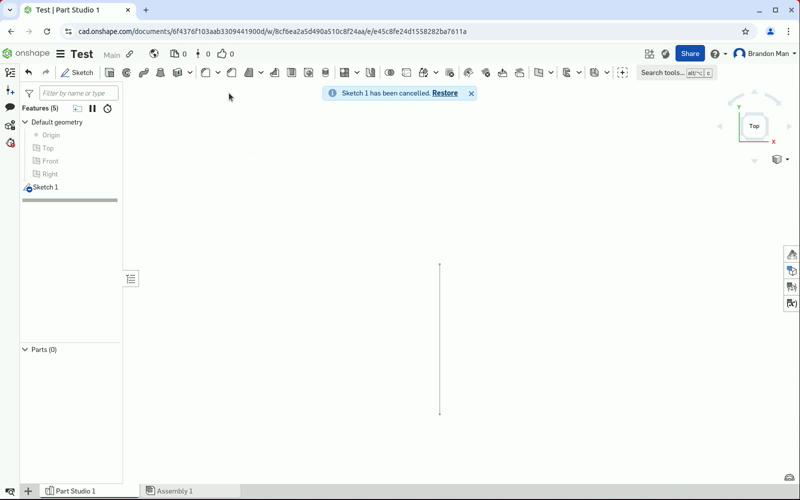
key(shift+h)
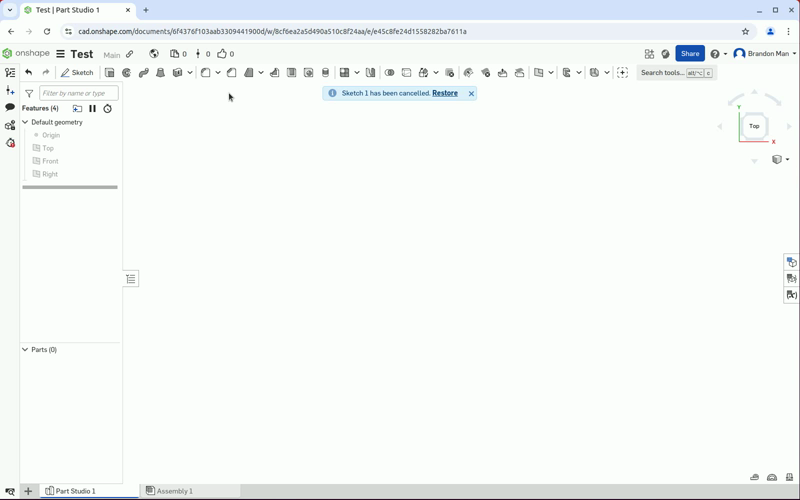
mouse_move(73, 352)
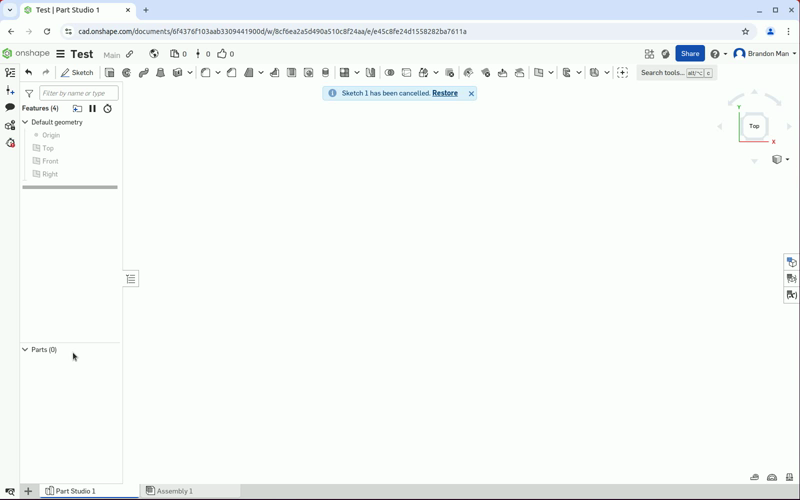
key(y)
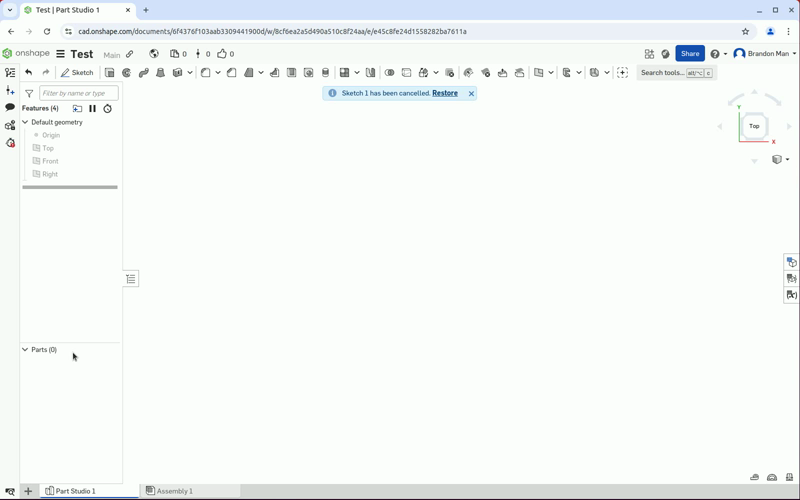
key(shift+p)
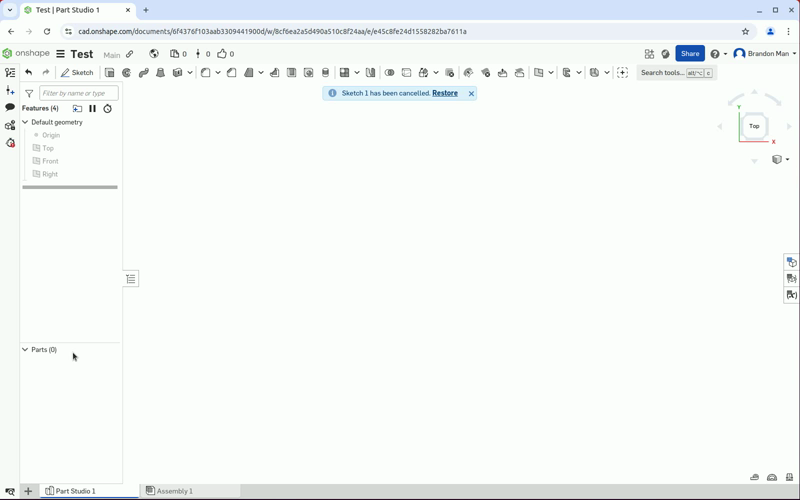
key(space)
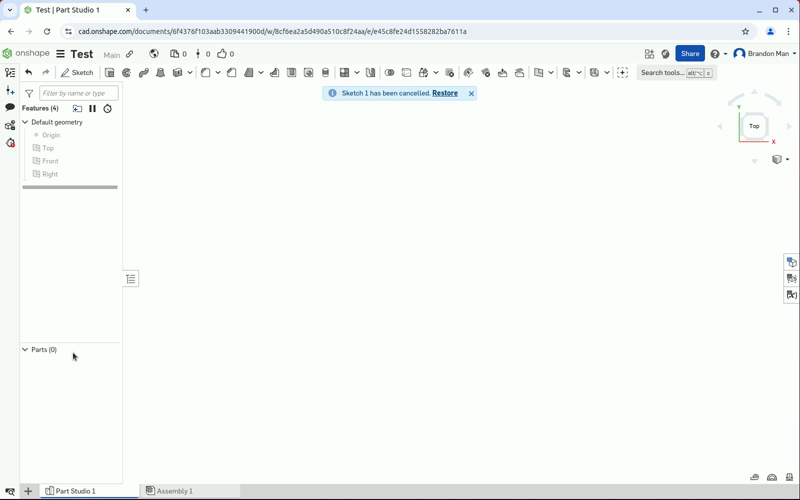
key_down(shift)
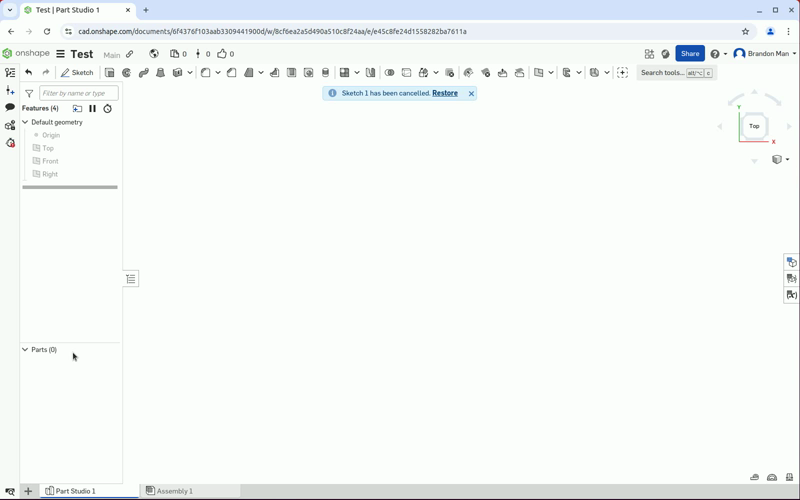
key(up)
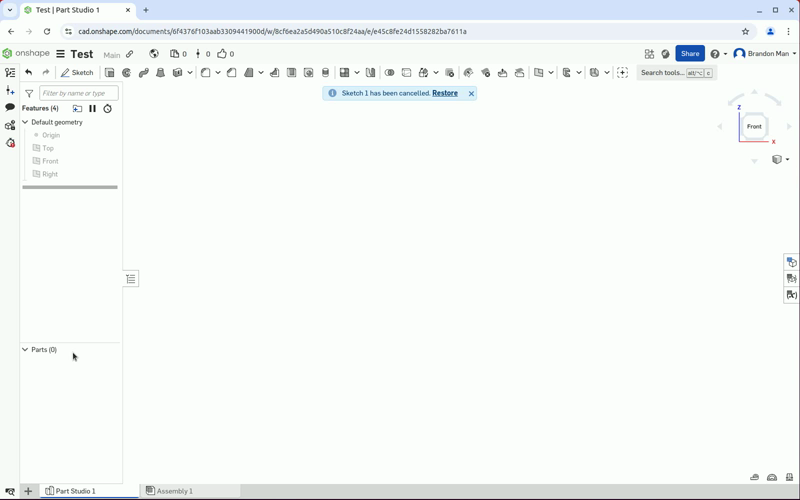
key_up(shift)
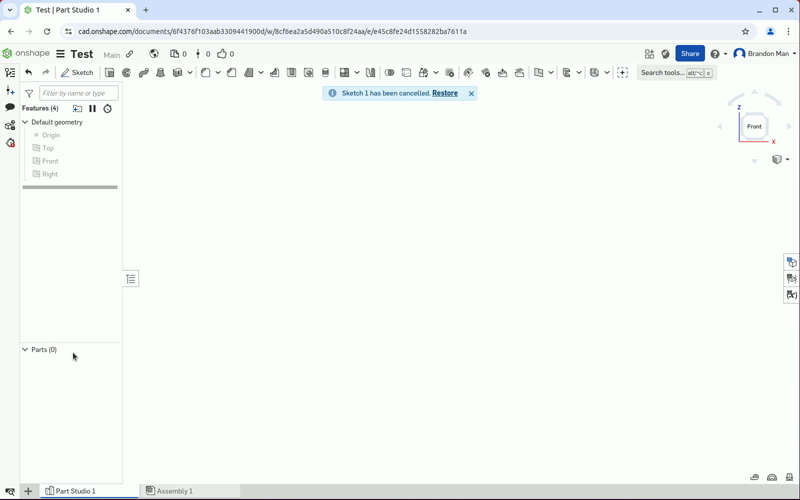
mouse_move(73, 352)
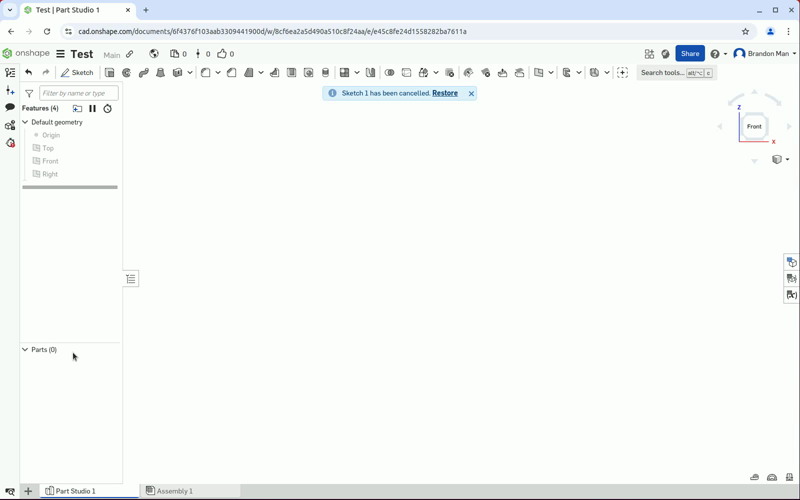
key(shift+y)
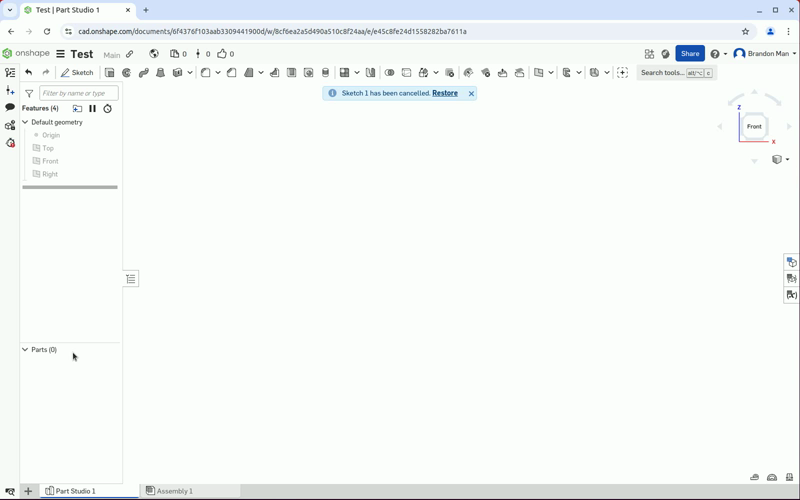
key(shift+s)
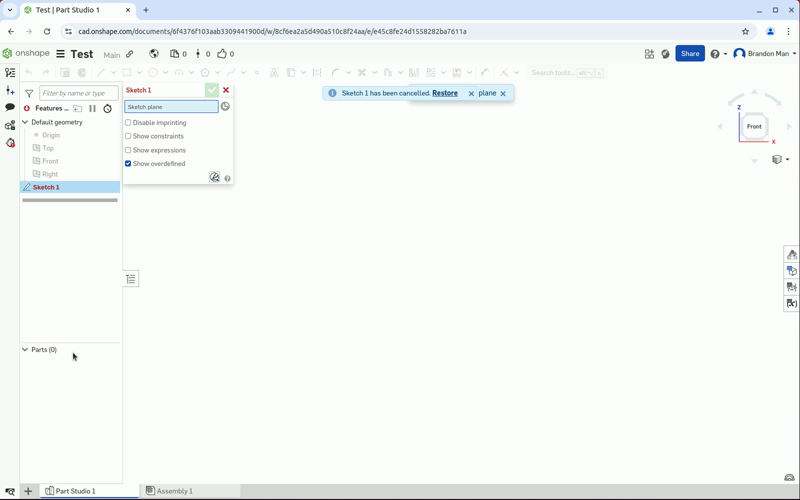
mouse_move(73, 163)
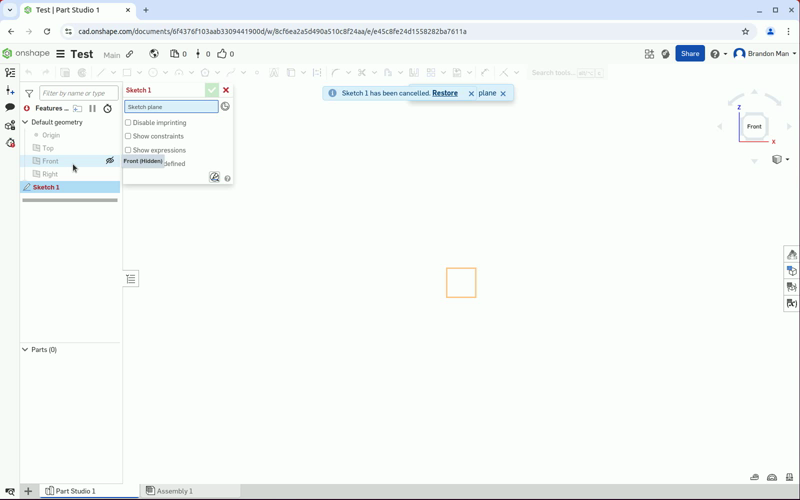
click(73, 163)
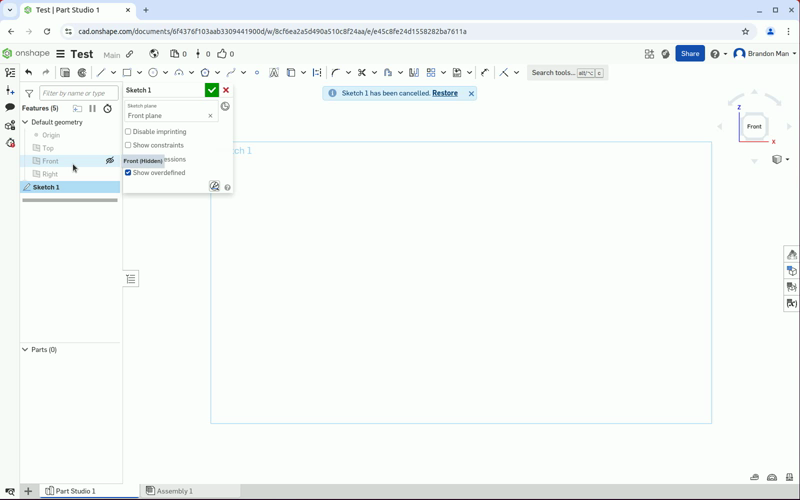
mouse_move(73, 352)
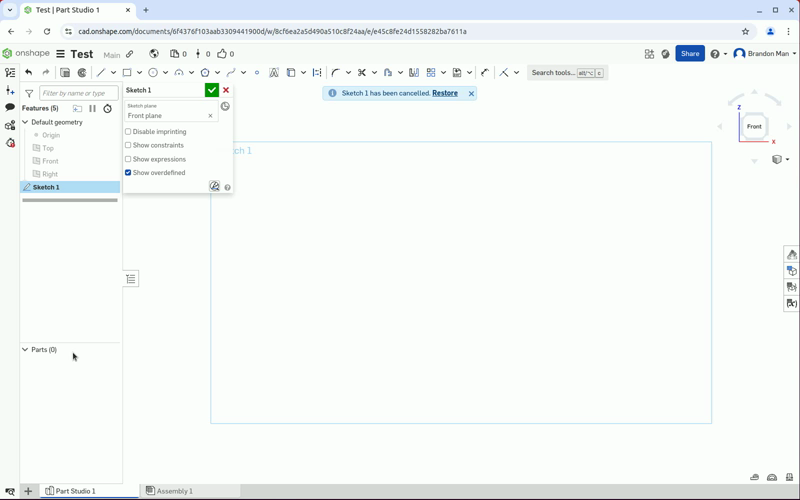
key(y)
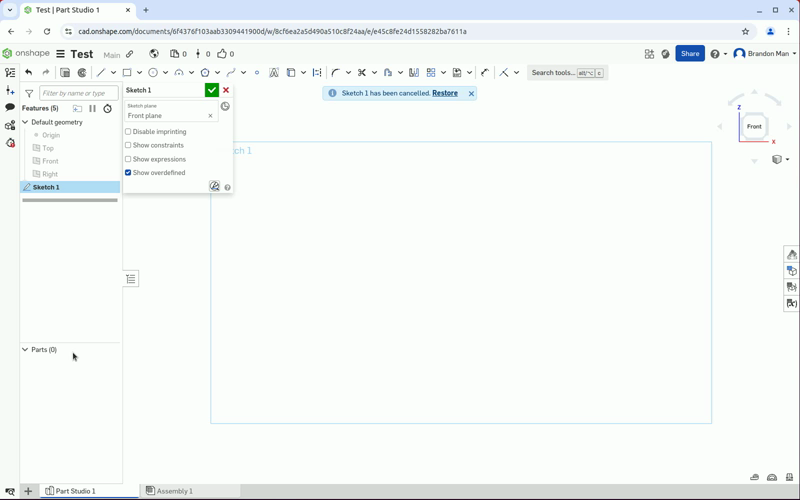
key(c)
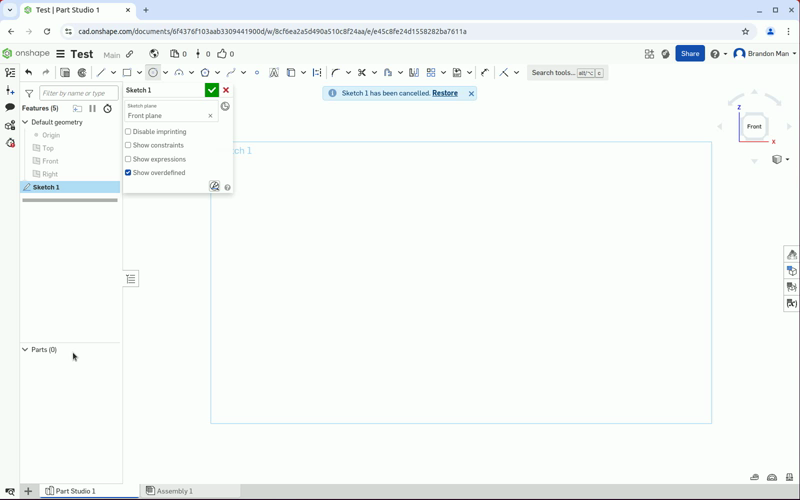
key_down(shift)
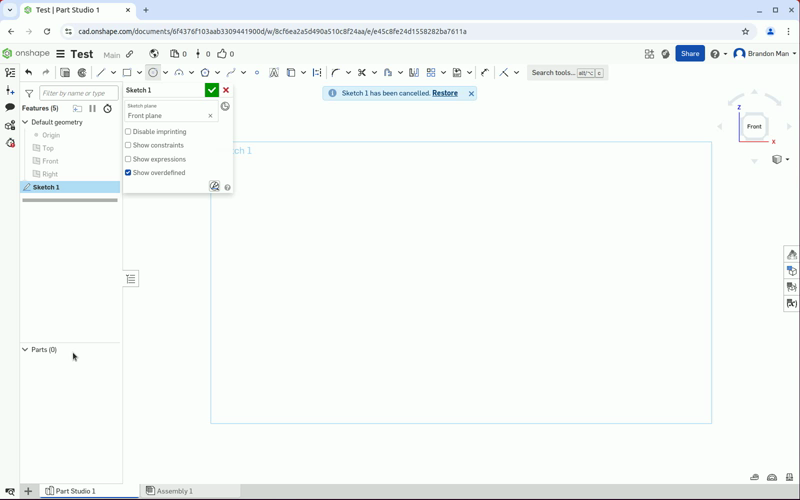
mouse_move(461, 282)
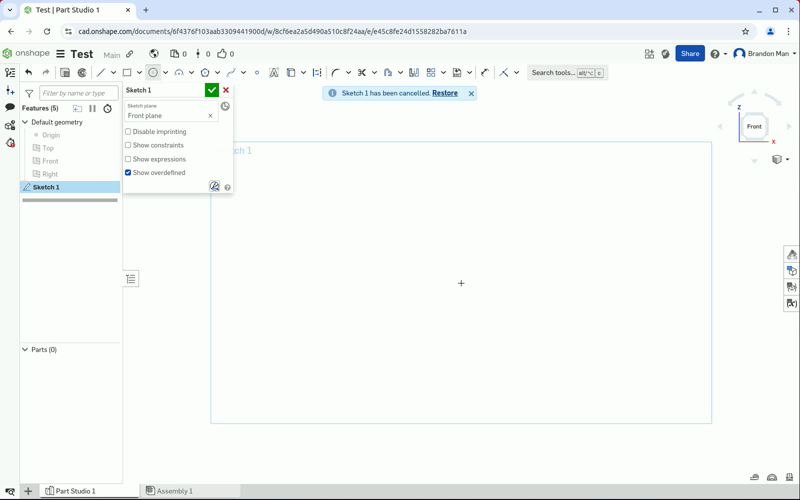
click(461, 282)
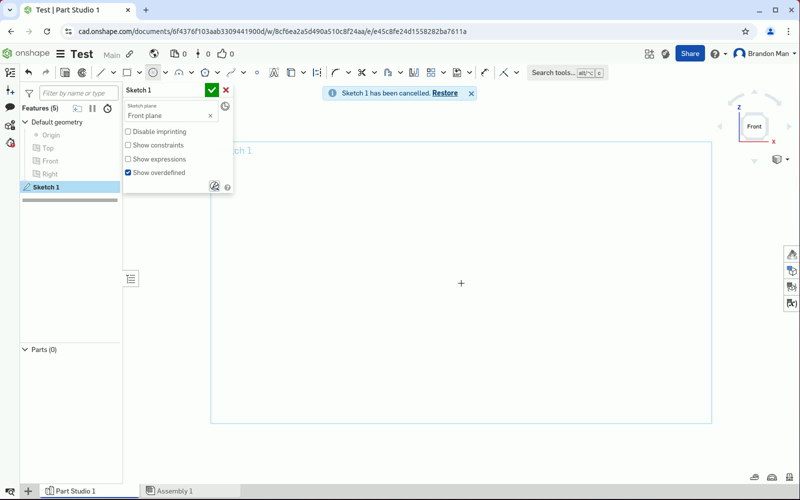
key_up(shift)
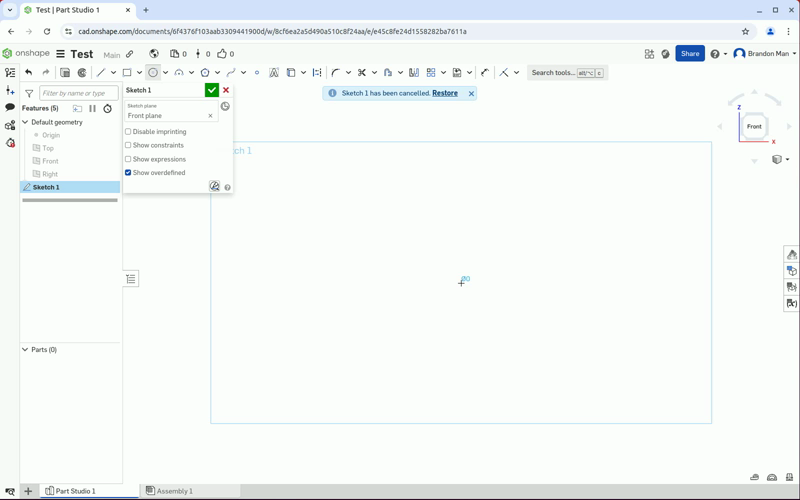
mouse_move(497, 282)
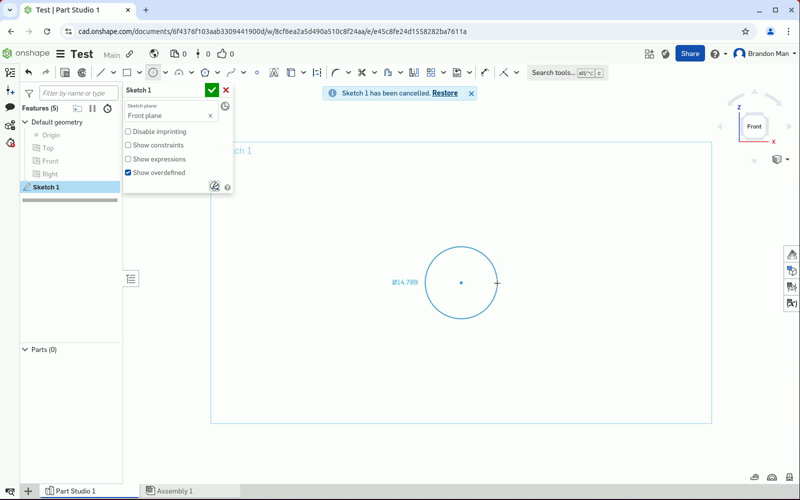
click(497, 282)
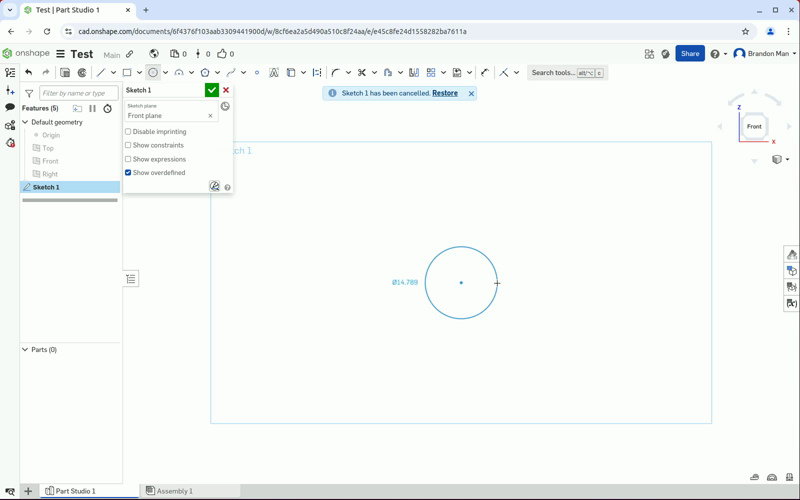
key(esc)
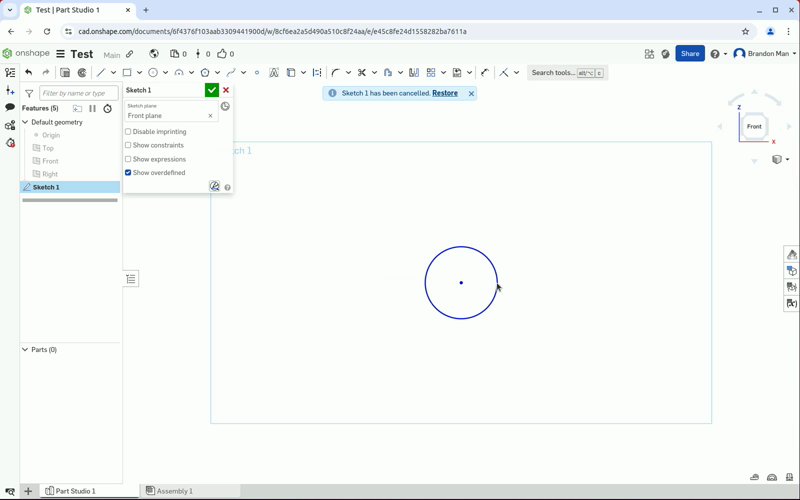
key(c)
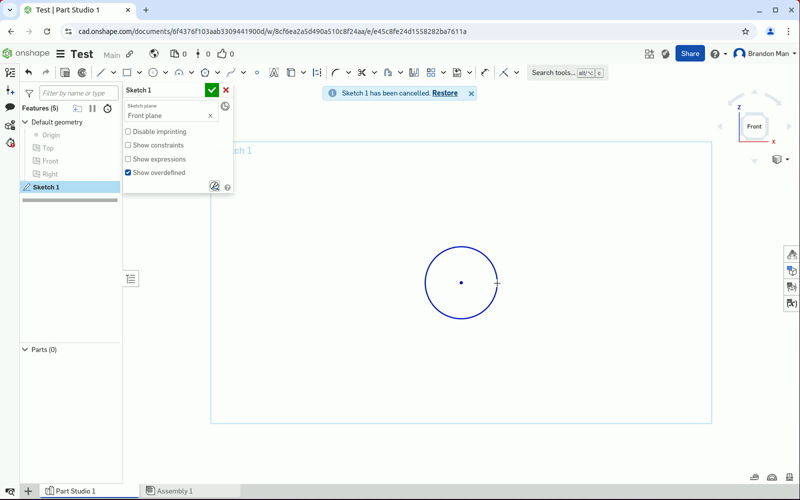
key_down(shift)
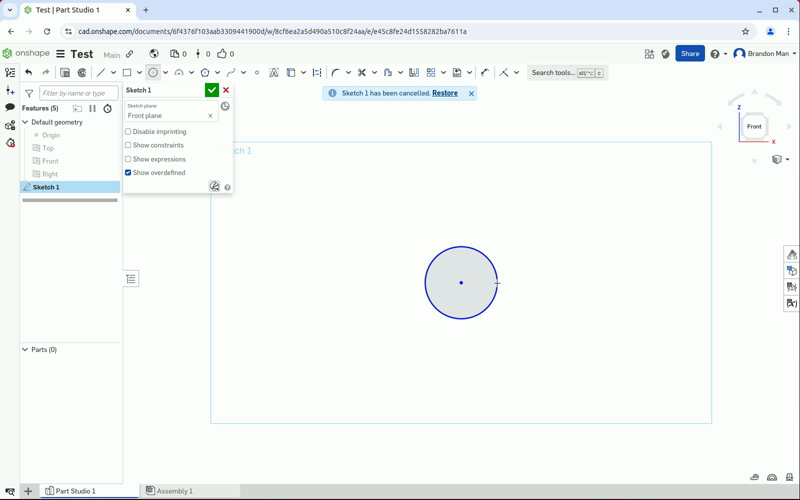
mouse_move(461, 282)
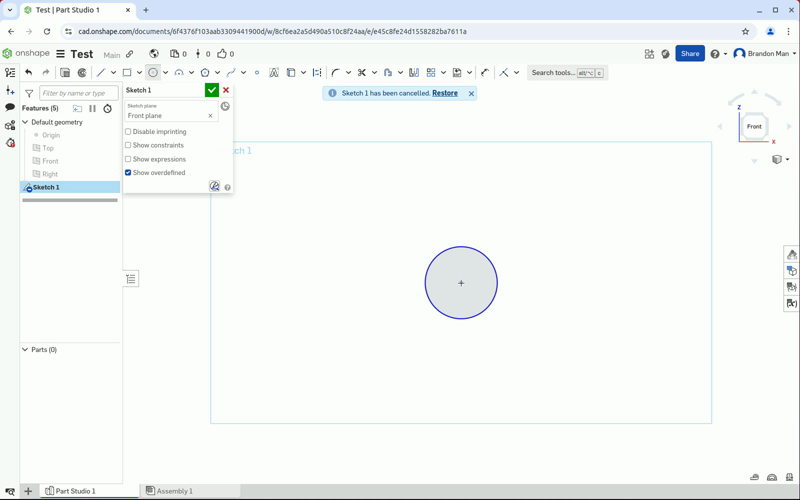
click(461, 282)
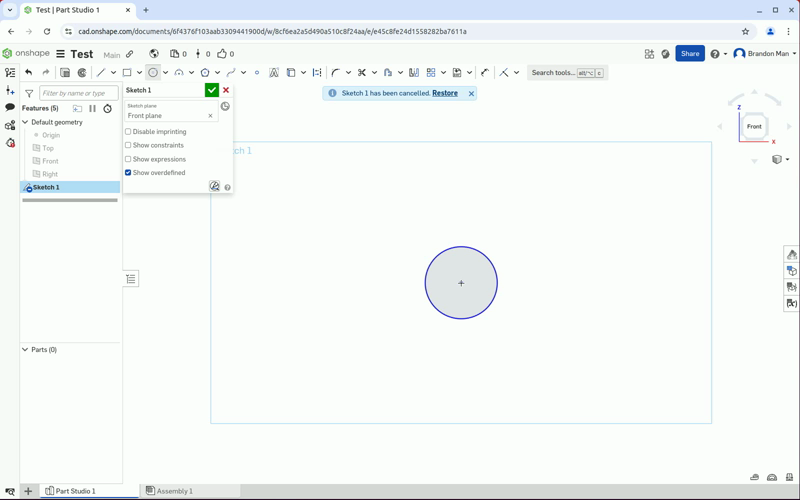
key_up(shift)
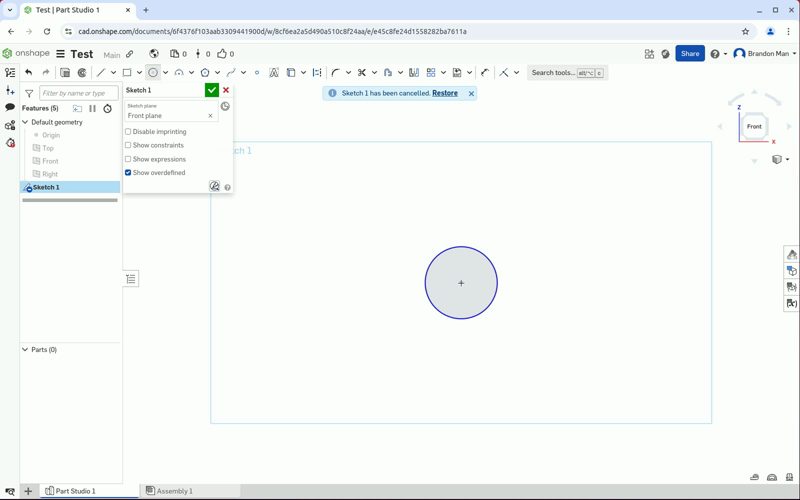
mouse_move(479, 282)
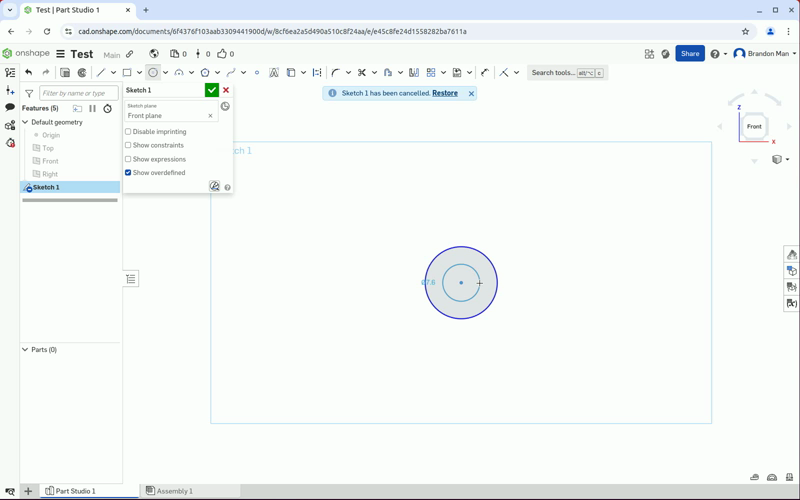
click(479, 282)
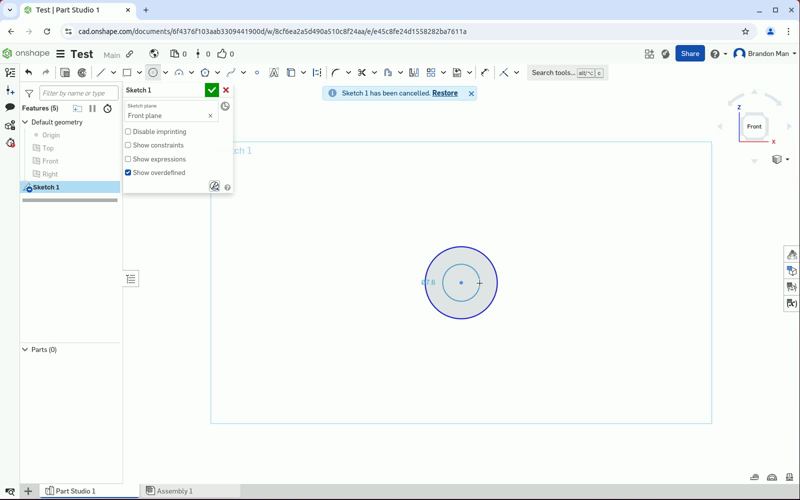
key(esc)
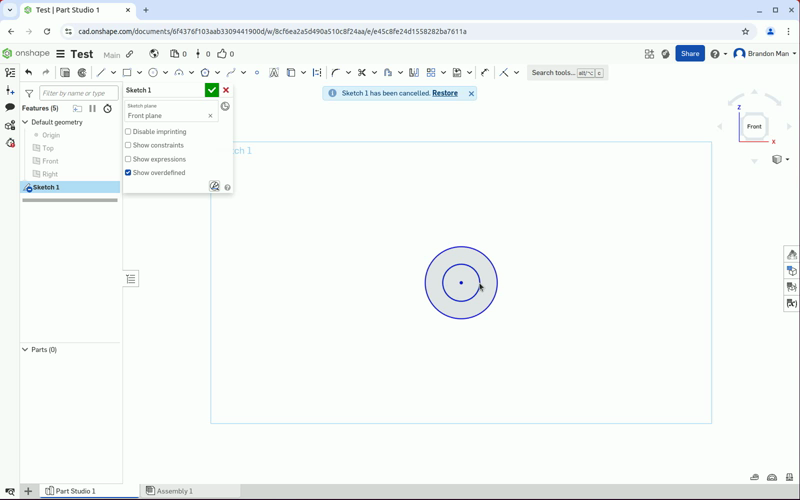
mouse_move(446, 305)
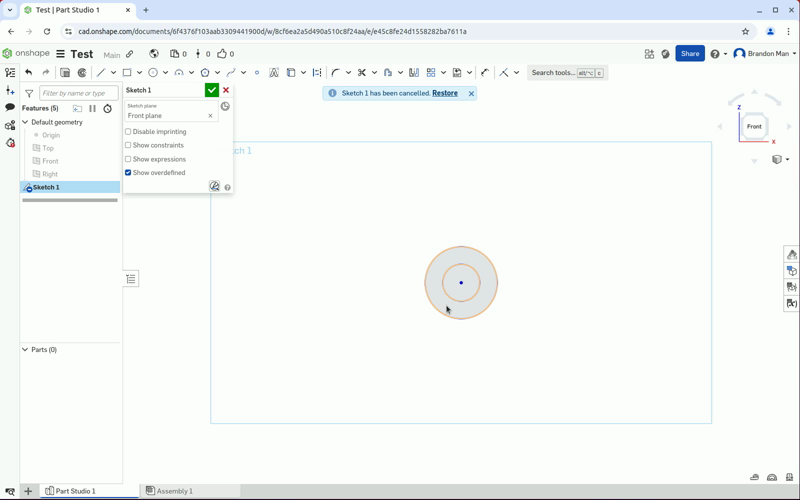
click(446, 305)
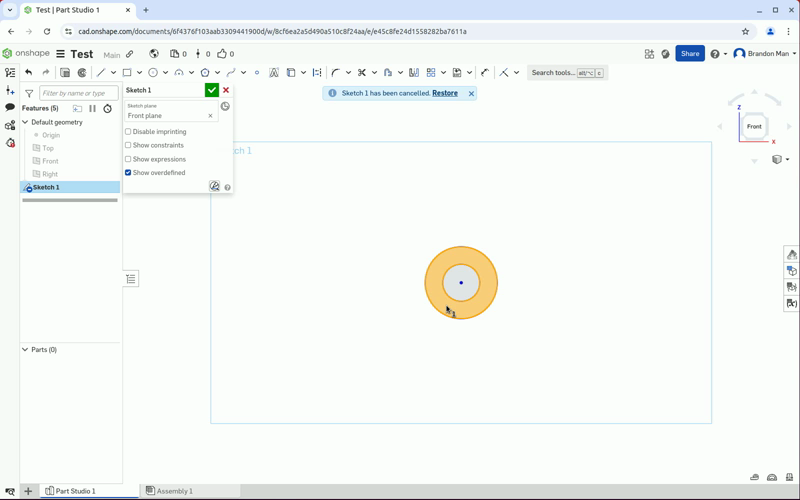
mouse_move(73, 352)
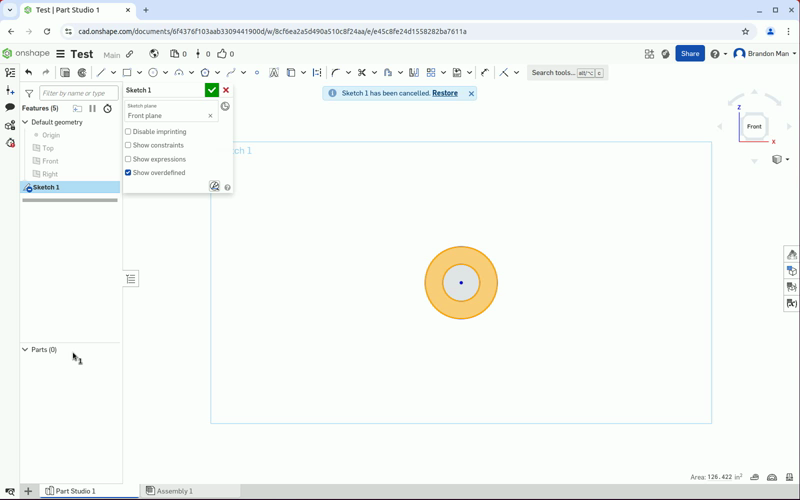
key(shift+y)
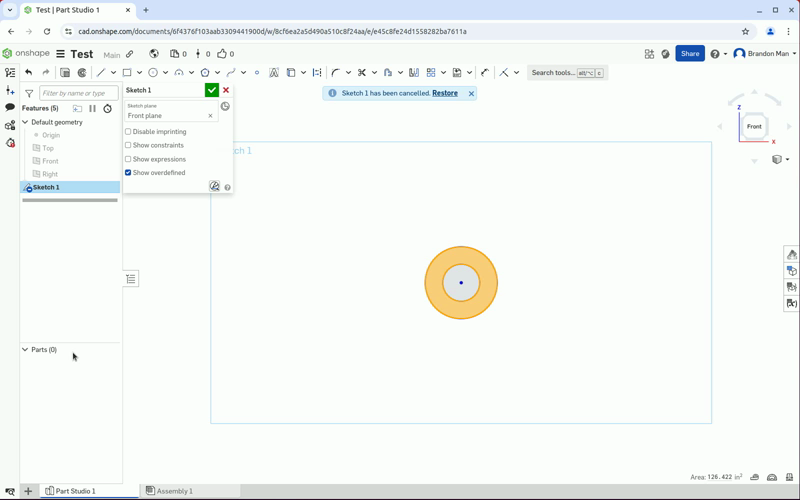
key(shift+e)
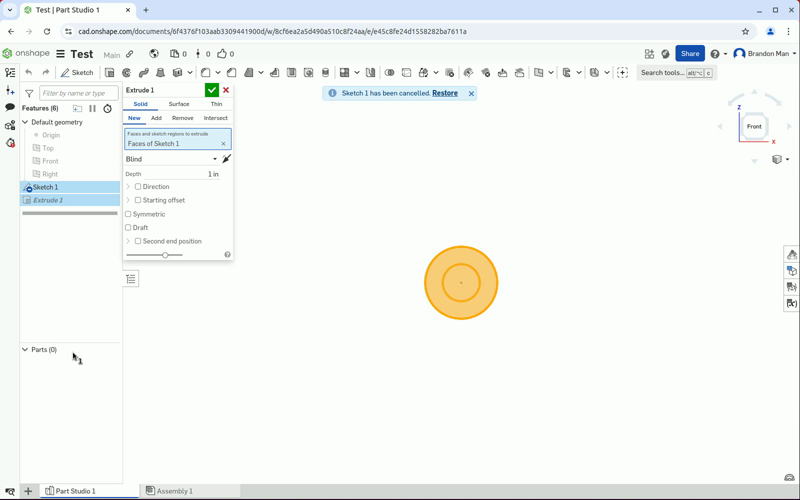
mouse_move(143, 106)
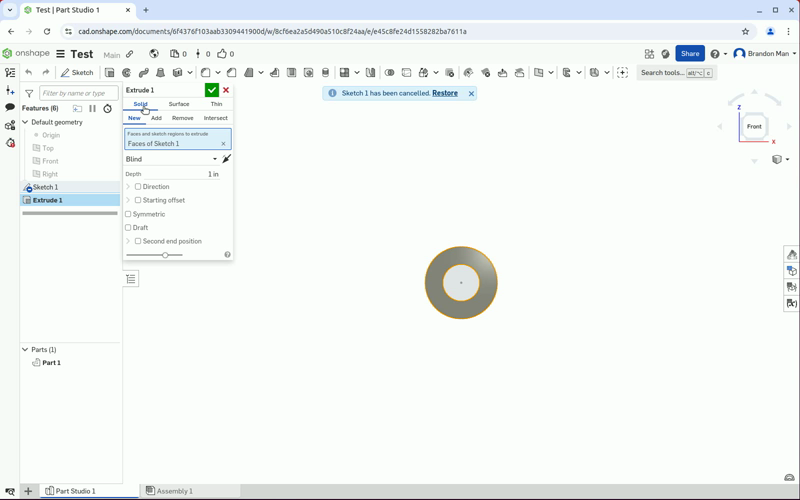
click(143, 106)
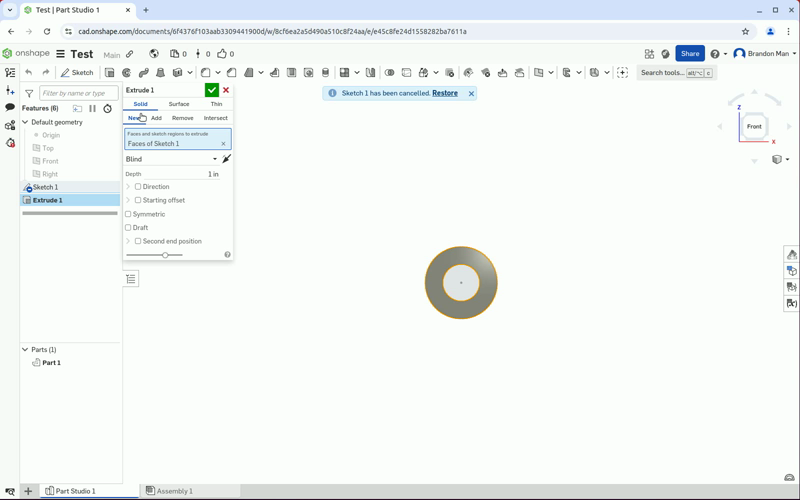
mouse_move(137, 120)
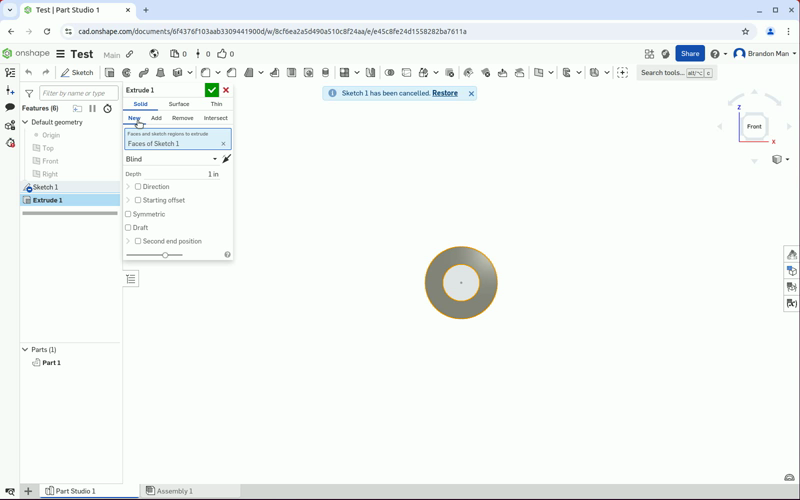
click(137, 120)
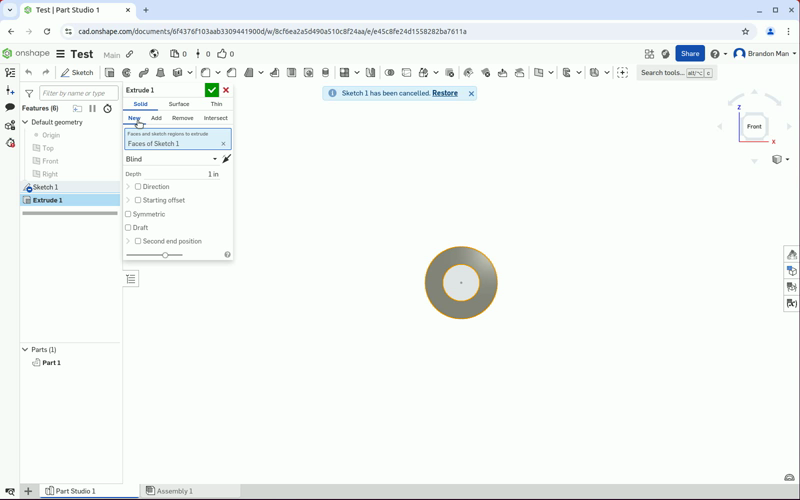
key(tab, 4)
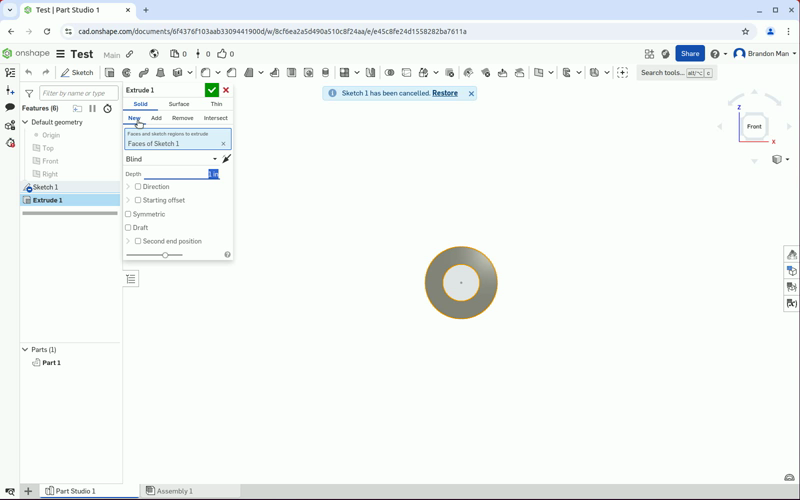
text(3.129)
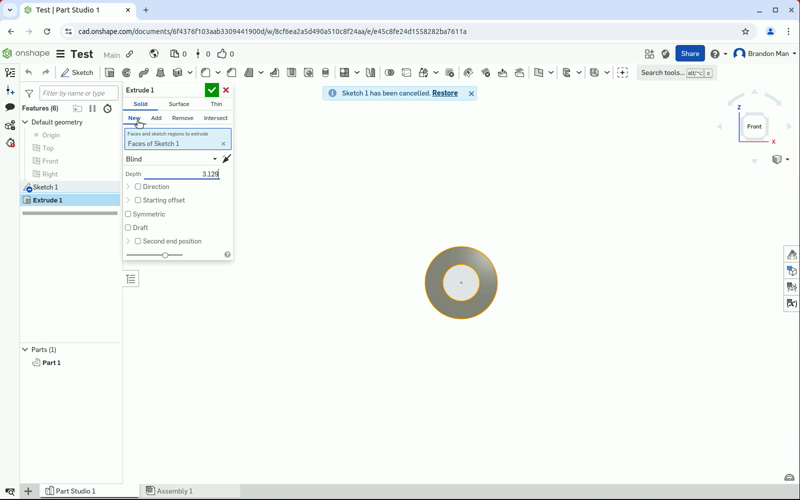
key(enter)
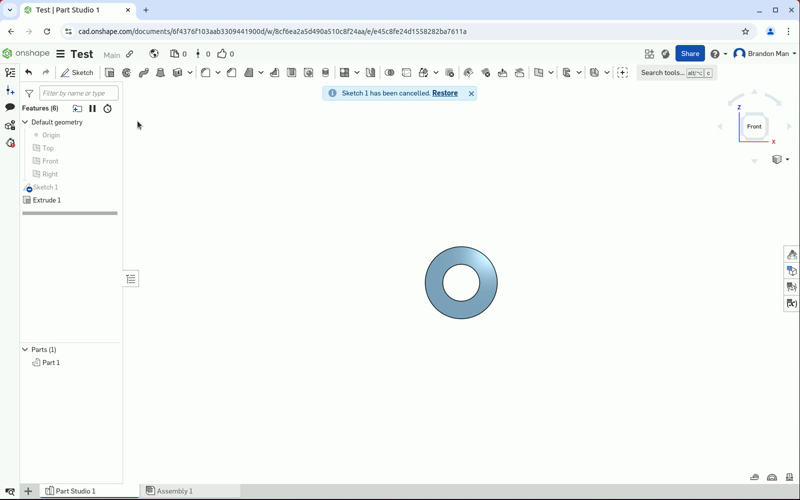
key(shift+h)
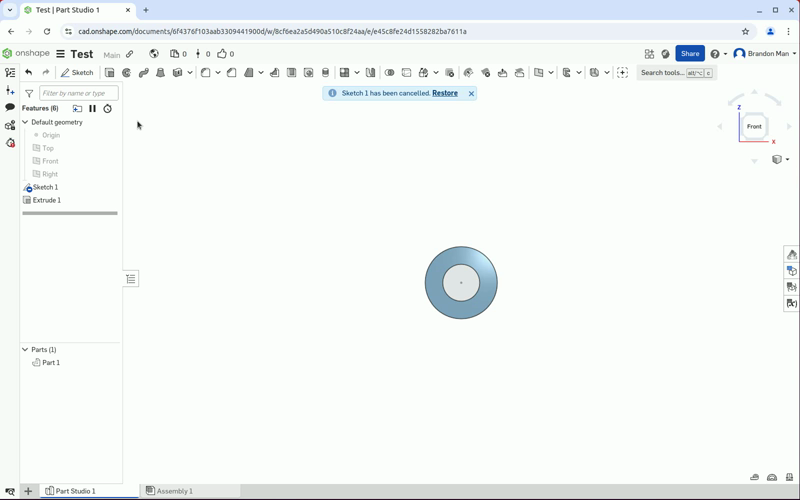
key(shift+h)
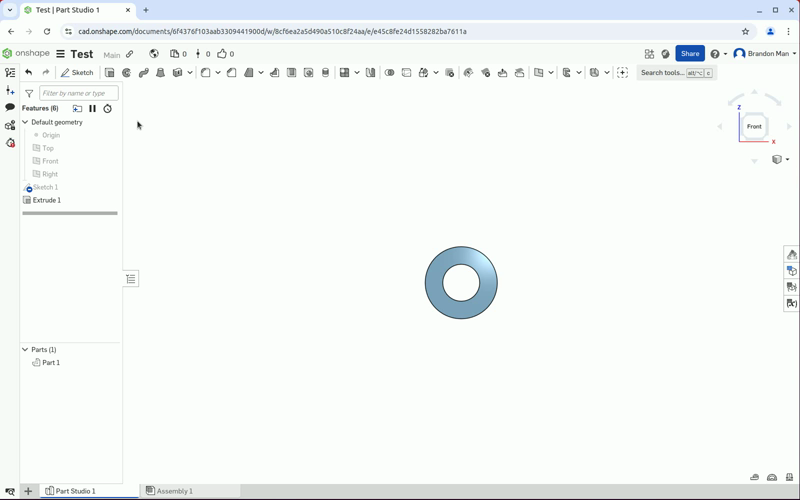
mouse_move(73, 189)
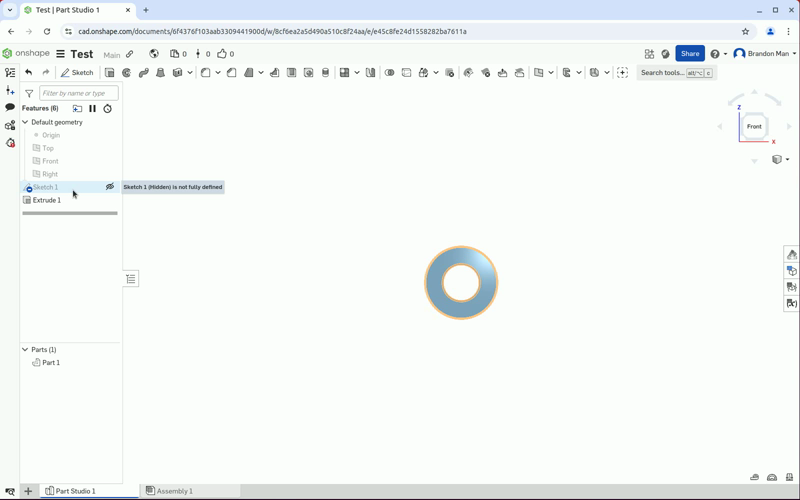
click(73, 189)
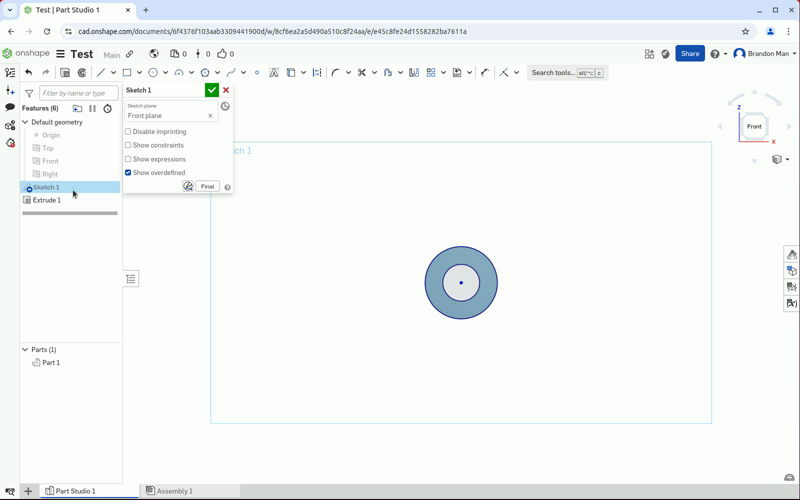
mouse_move(229, 92)
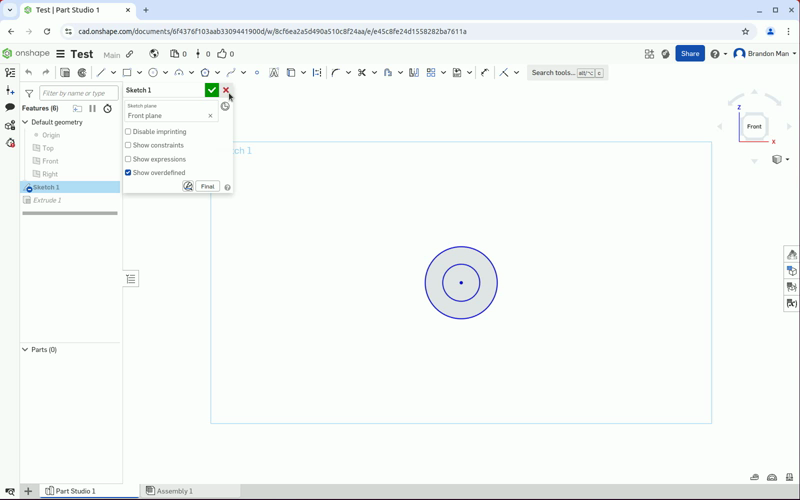
click(229, 92)
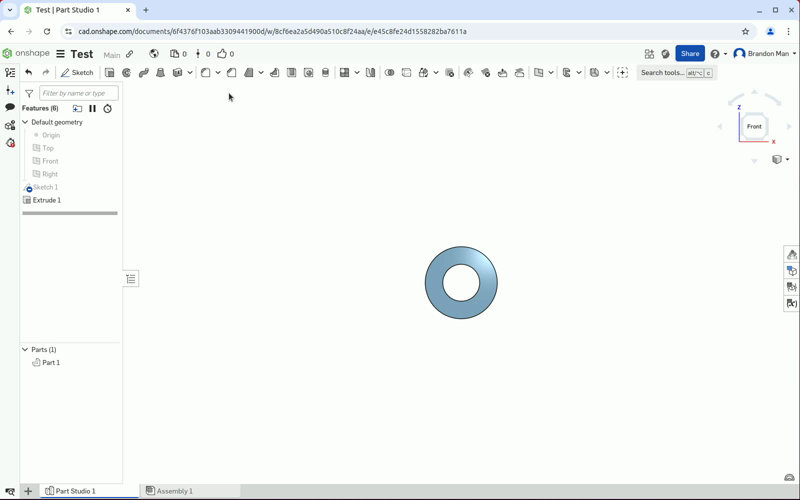
mouse_move(541, 75)
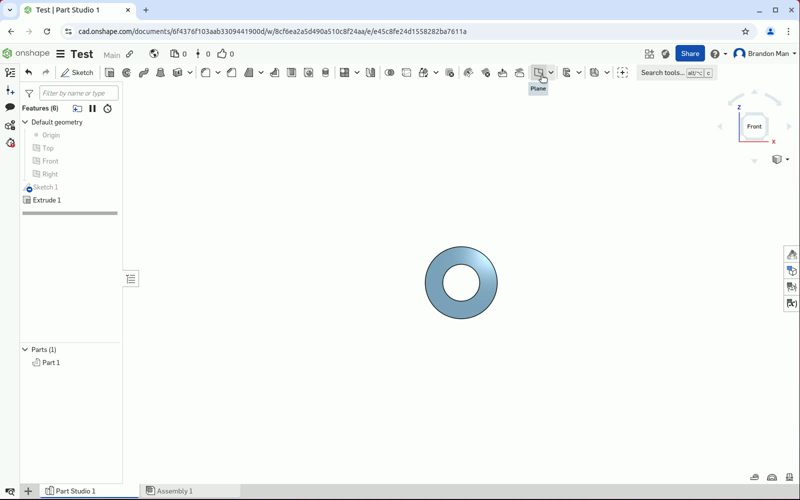
click(541, 75)
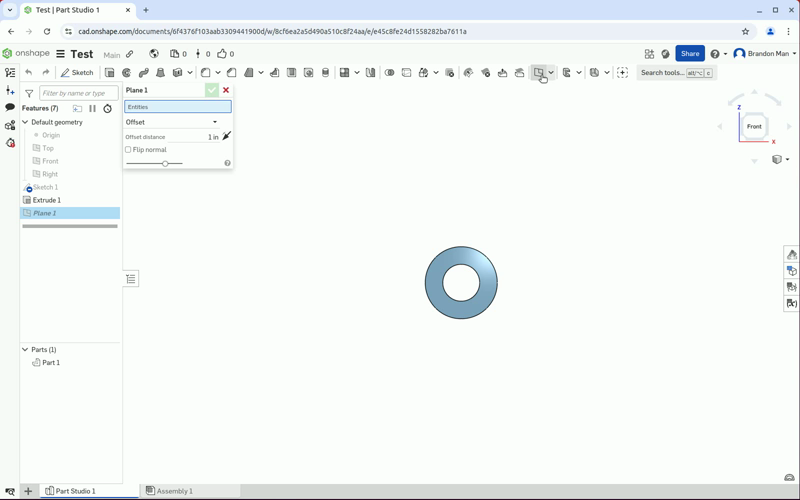
mouse_move(73, 163)
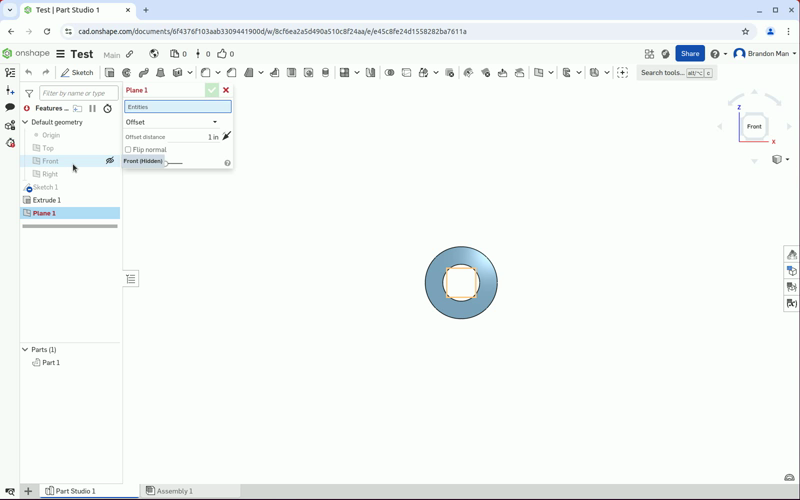
click(73, 163)
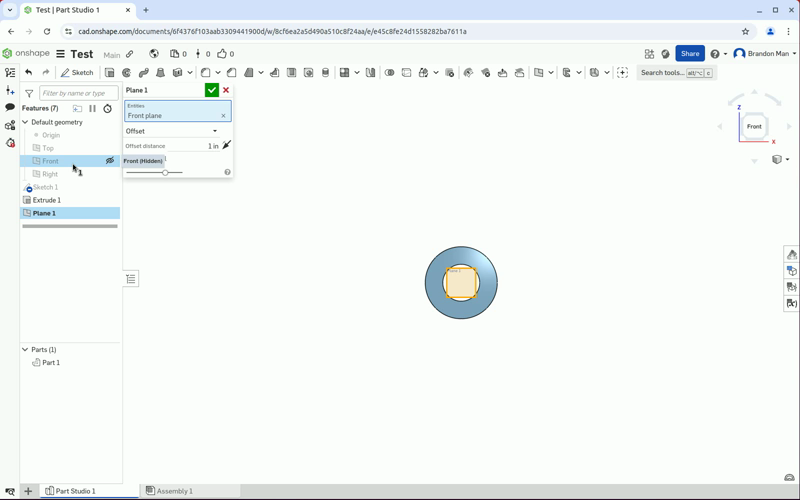
key(tab, 2)
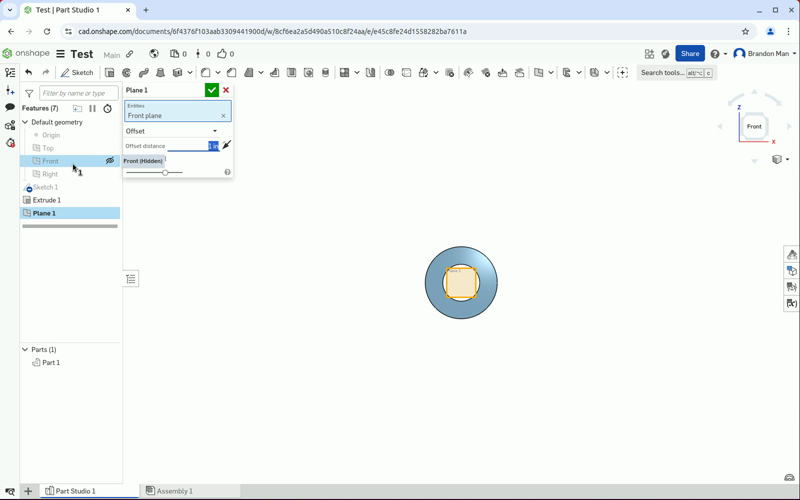
text(3.143)
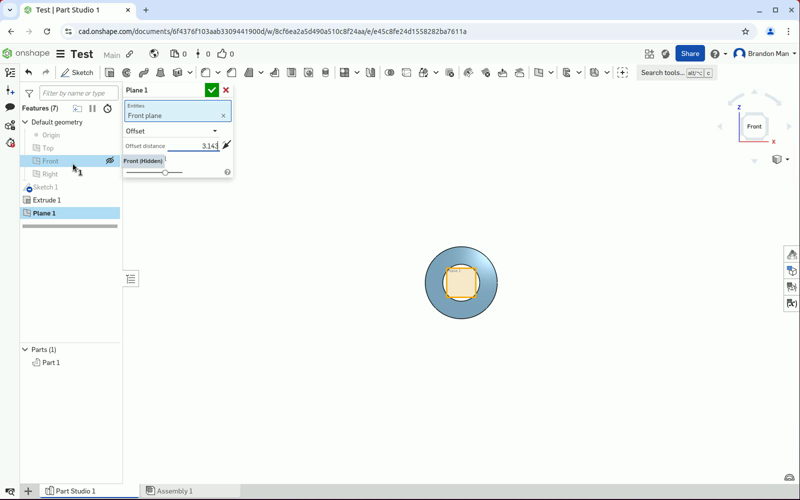
key(enter, 2)
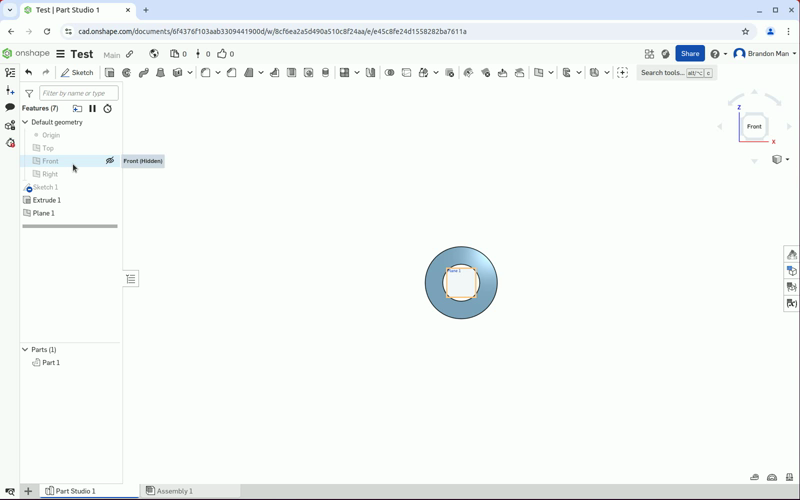
key(shift+s)
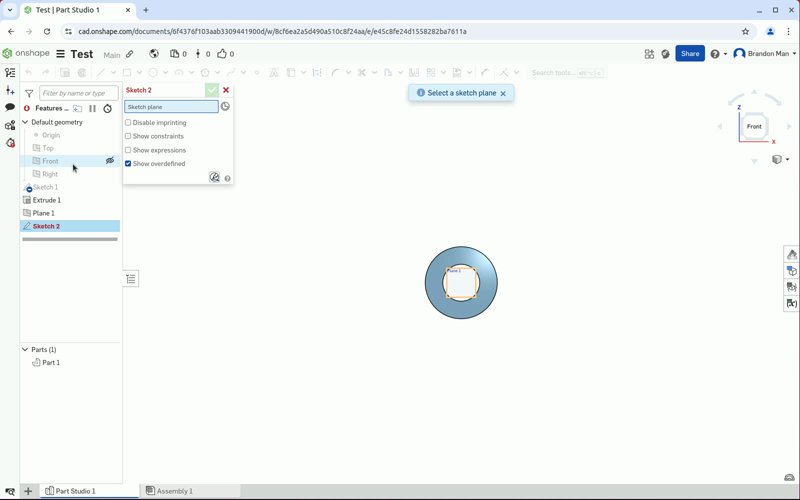
mouse_move(73, 215)
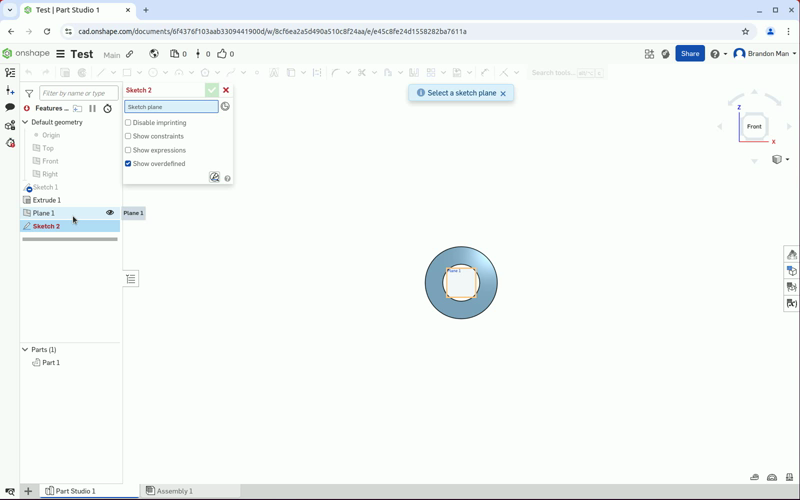
click(73, 215)
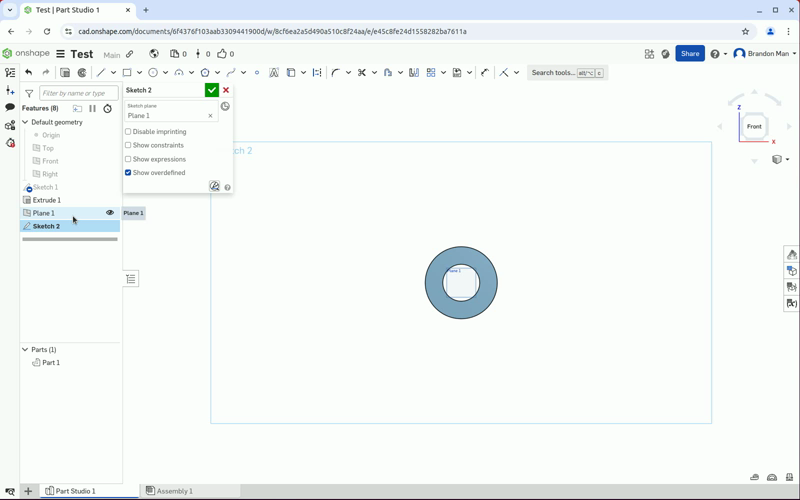
mouse_move(73, 352)
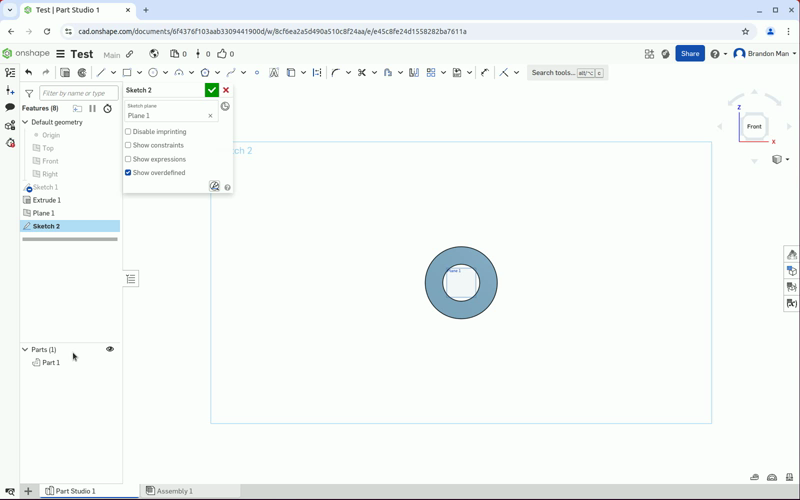
key(y)
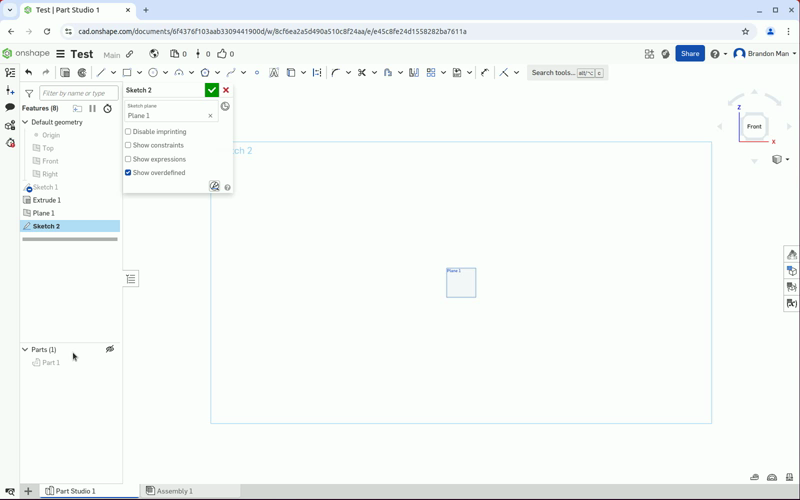
key(c)
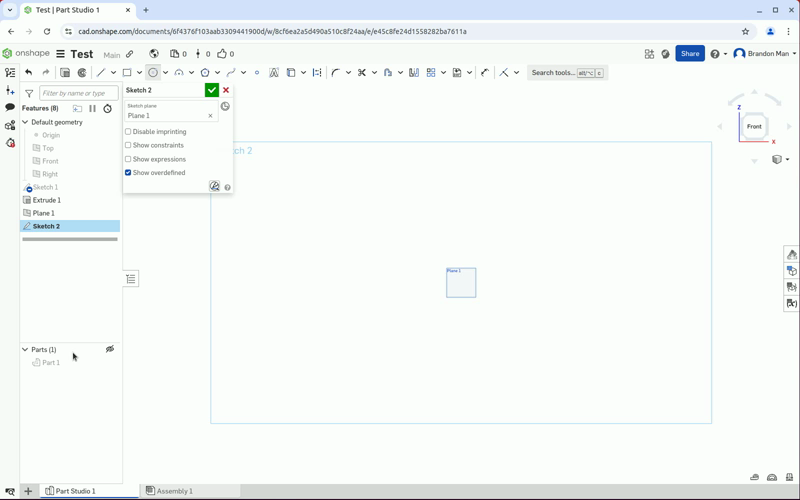
key_down(shift)
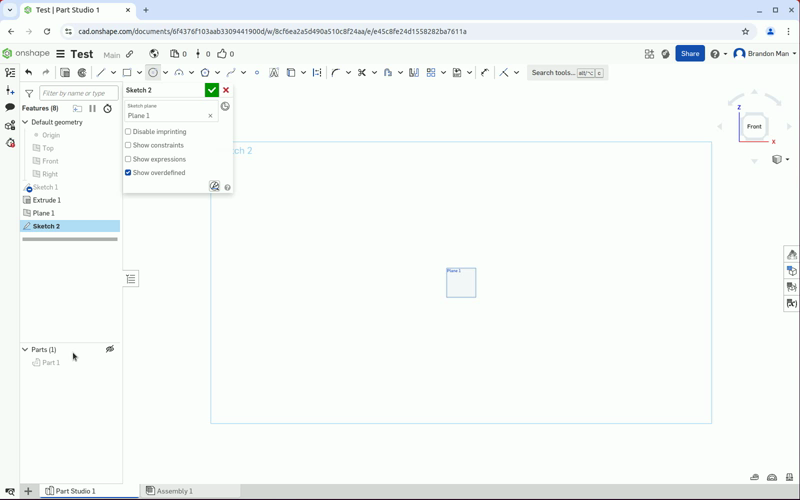
mouse_move(461, 282)
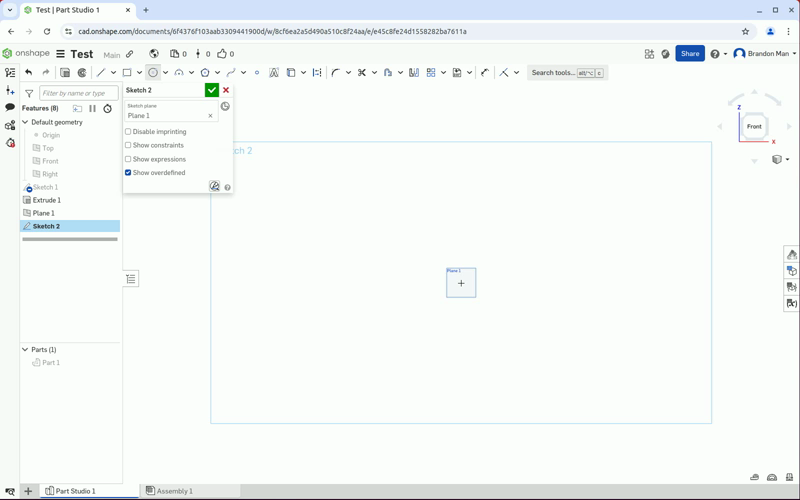
click(461, 282)
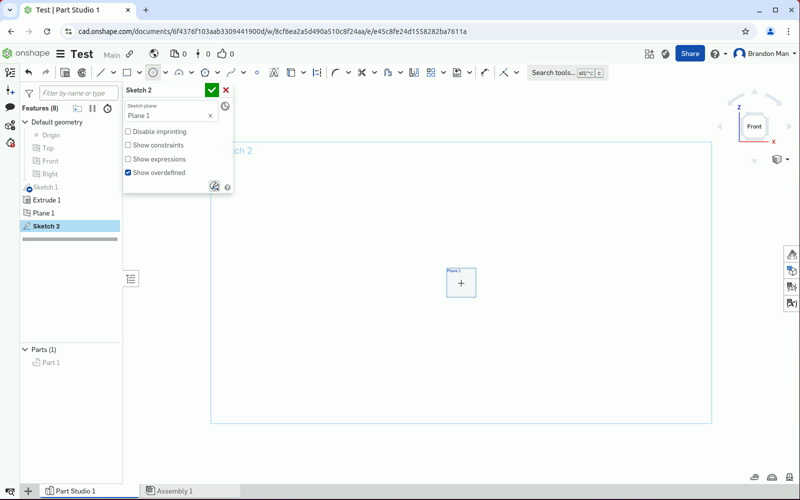
key_up(shift)
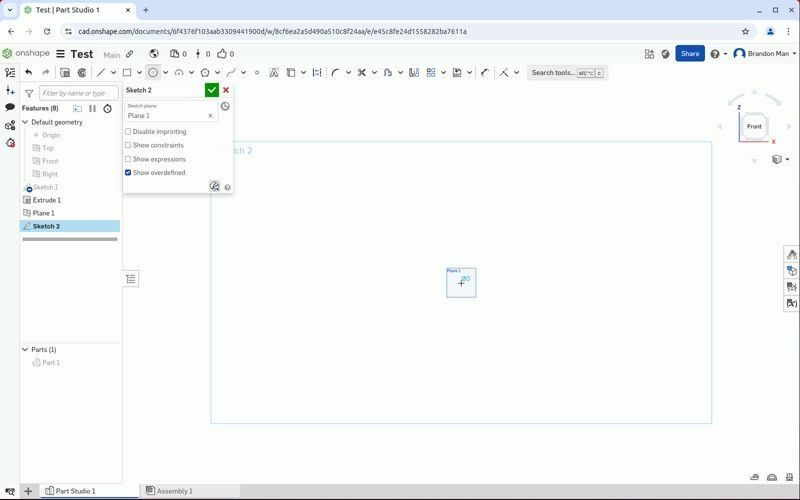
mouse_move(494, 282)
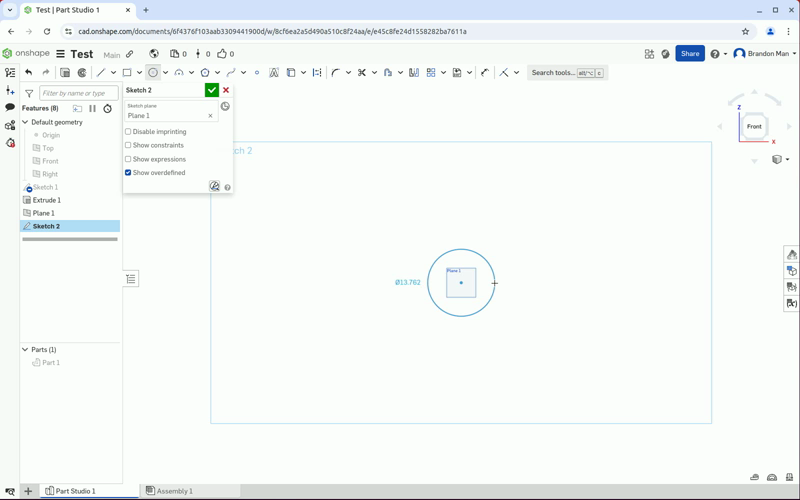
click(494, 282)
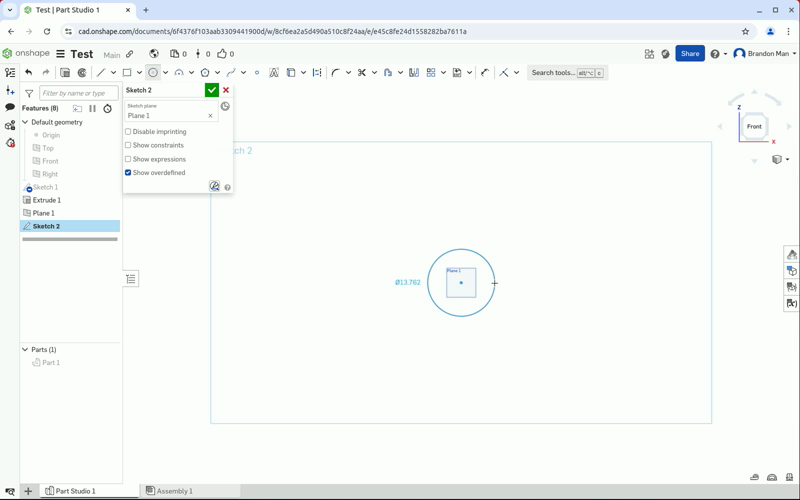
key(esc)
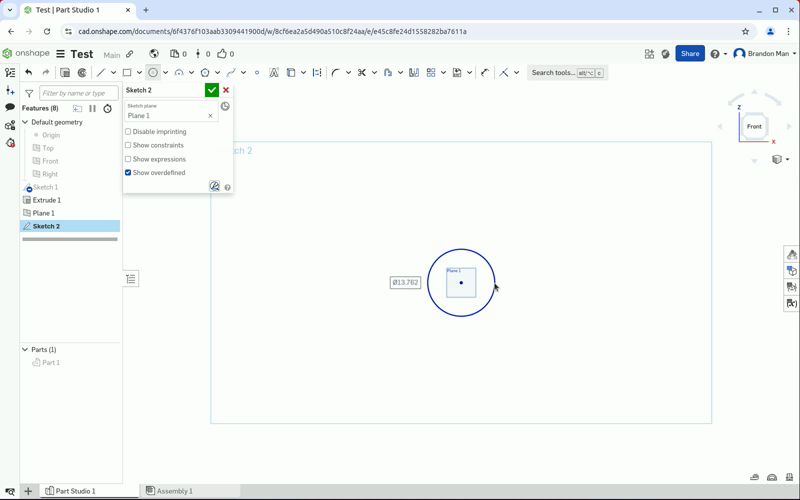
key(c)
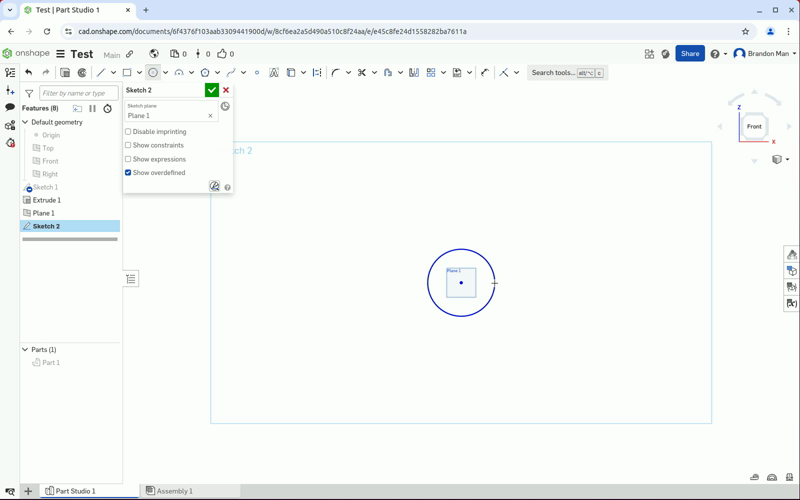
key_down(shift)
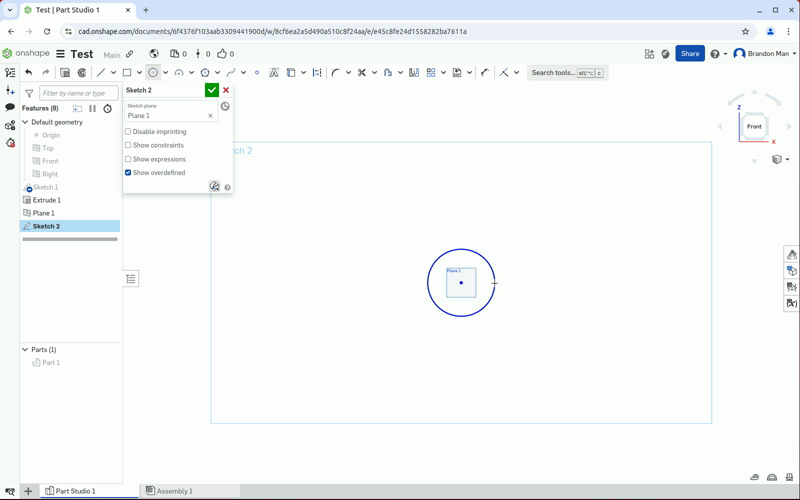
mouse_move(461, 282)
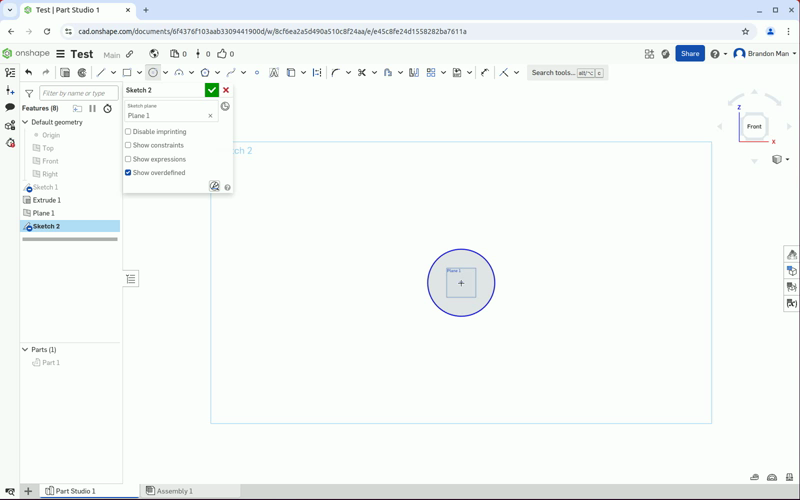
click(461, 282)
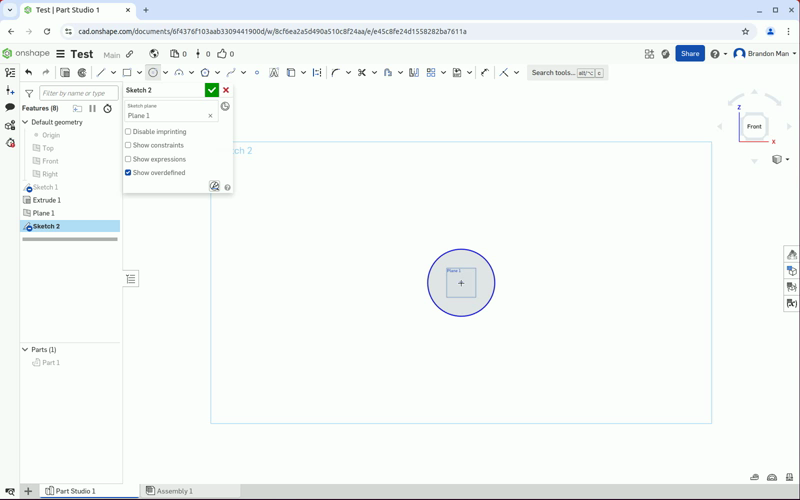
key_up(shift)
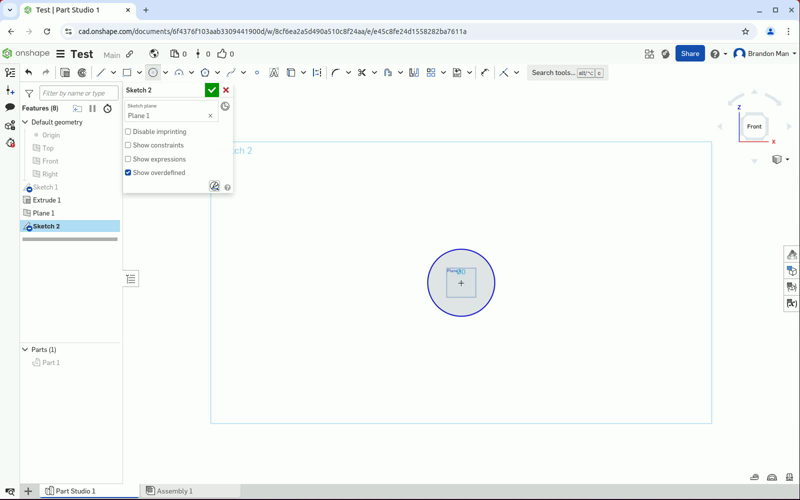
mouse_move(480, 282)
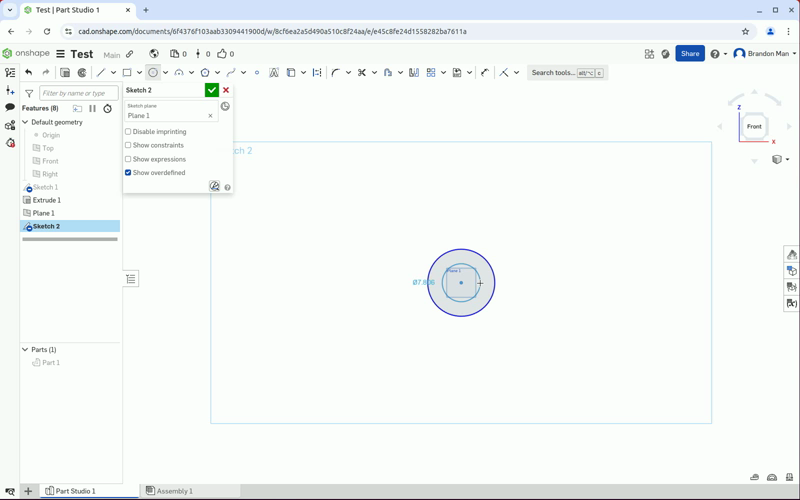
click(480, 282)
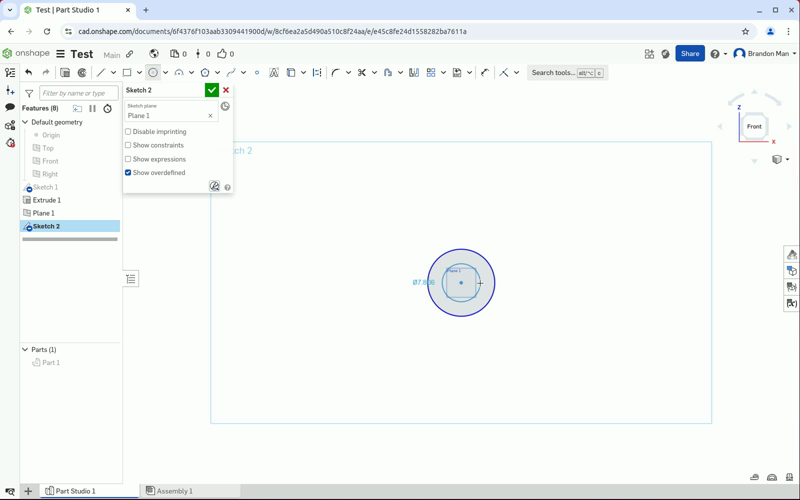
key(esc)
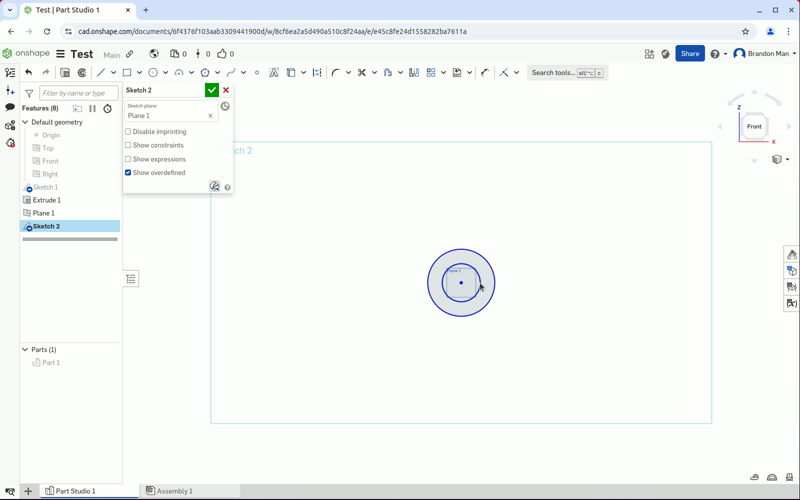
mouse_move(481, 269)
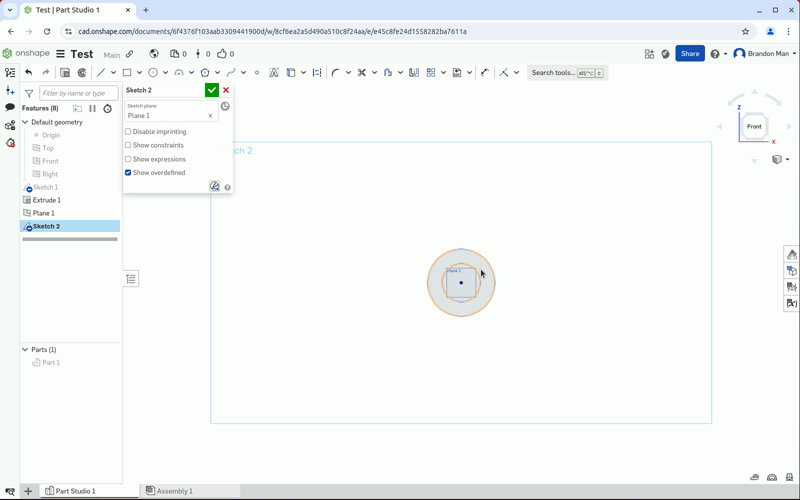
click(481, 269)
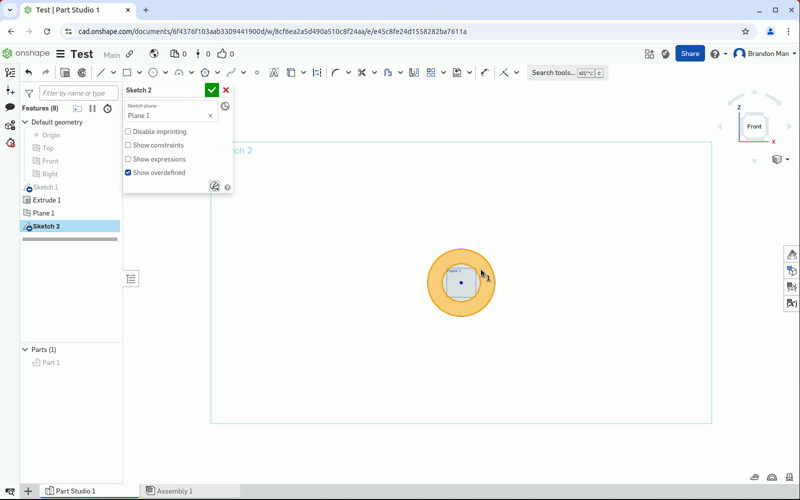
mouse_move(73, 352)
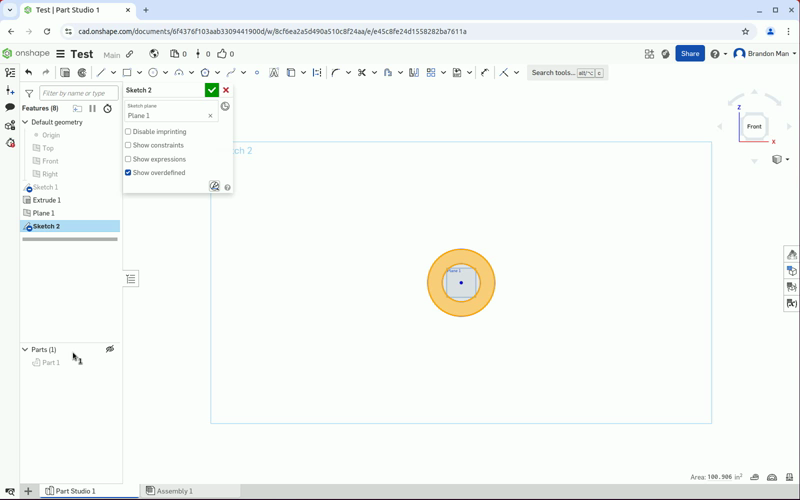
key(shift+y)
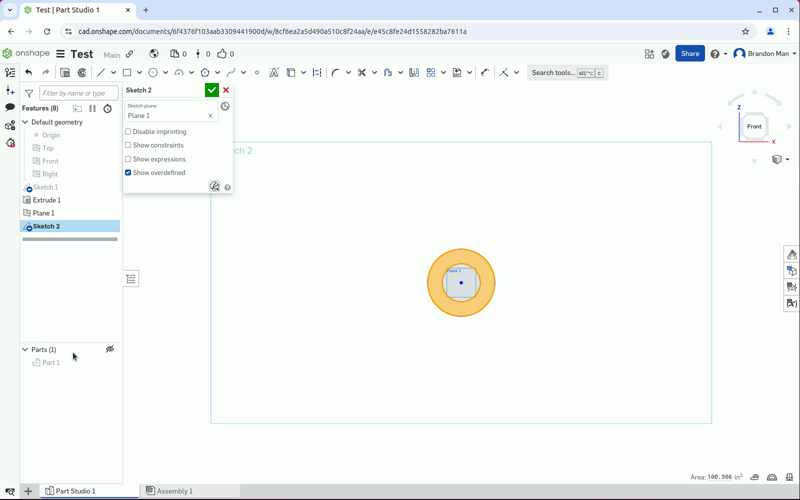
key(shift+e)
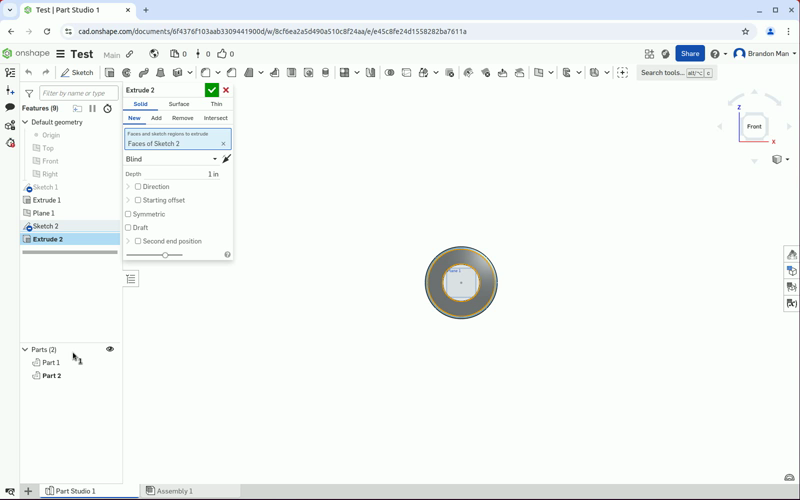
mouse_move(143, 106)
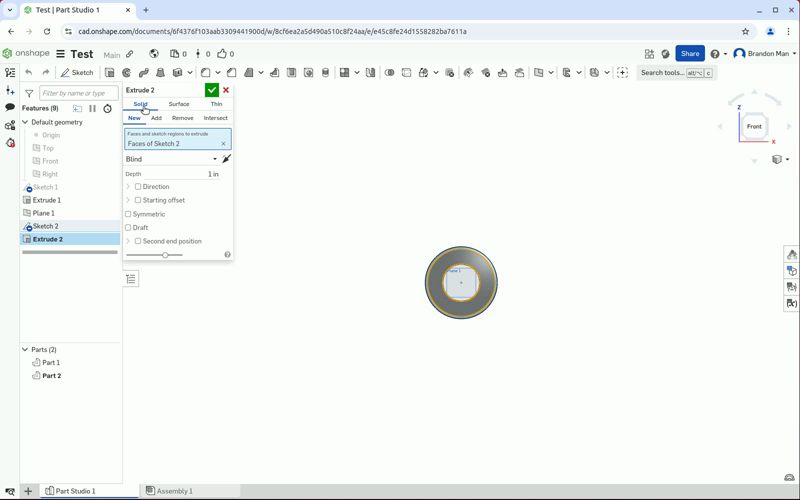
click(143, 106)
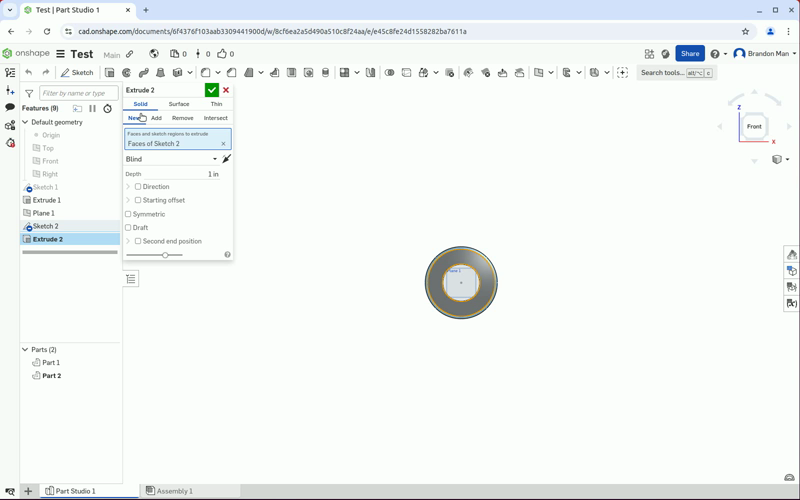
mouse_move(137, 120)
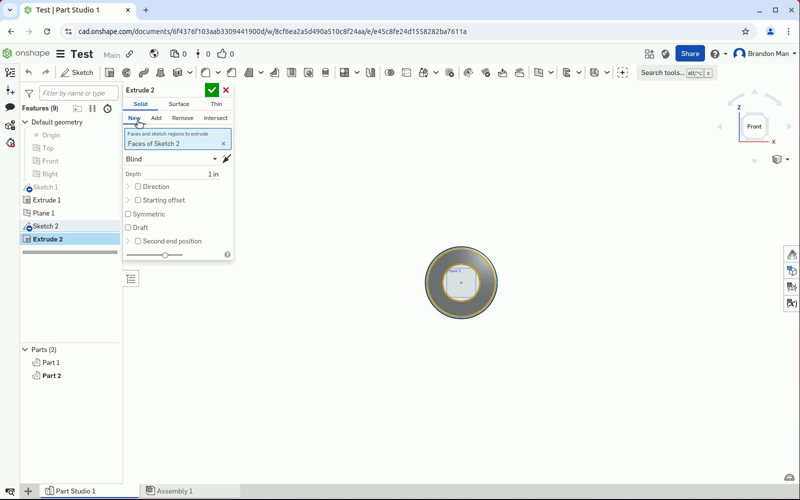
click(137, 120)
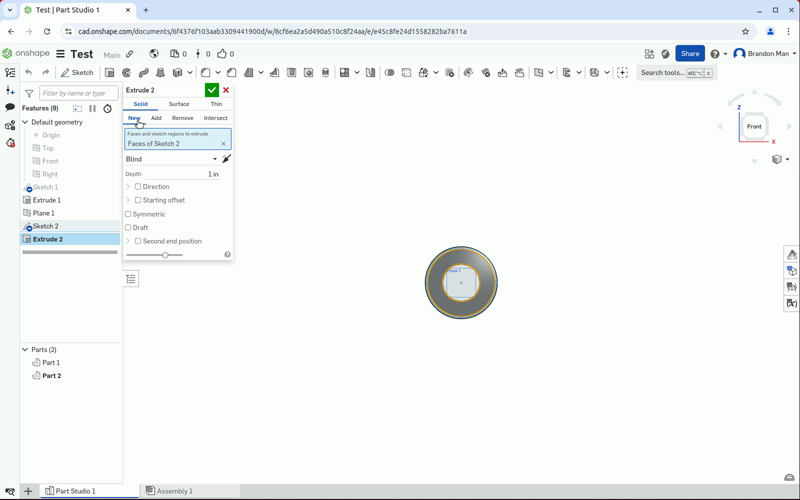
key(tab, 4)
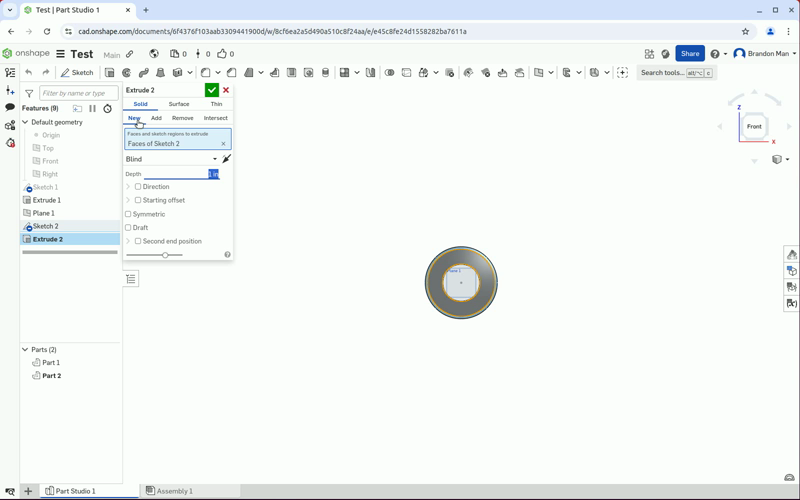
text(0.963)
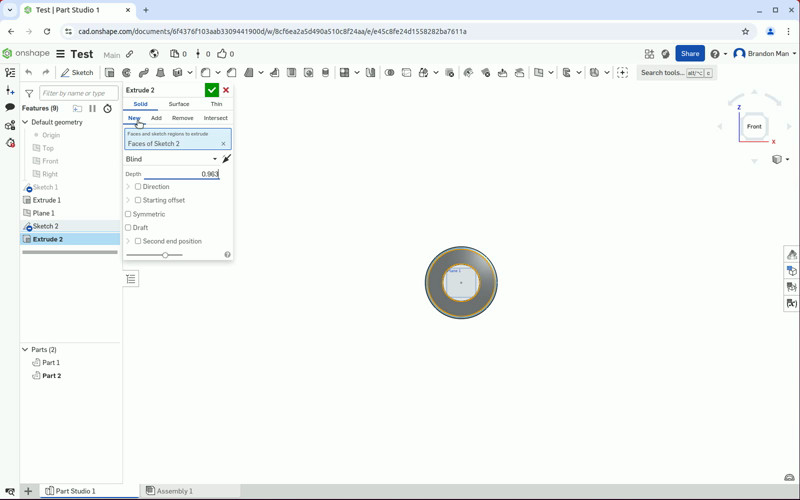
key(enter)
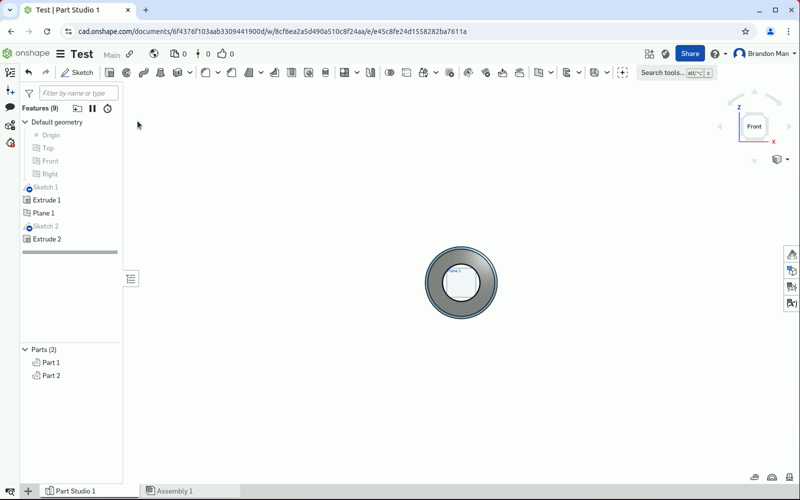
key(shift+h)
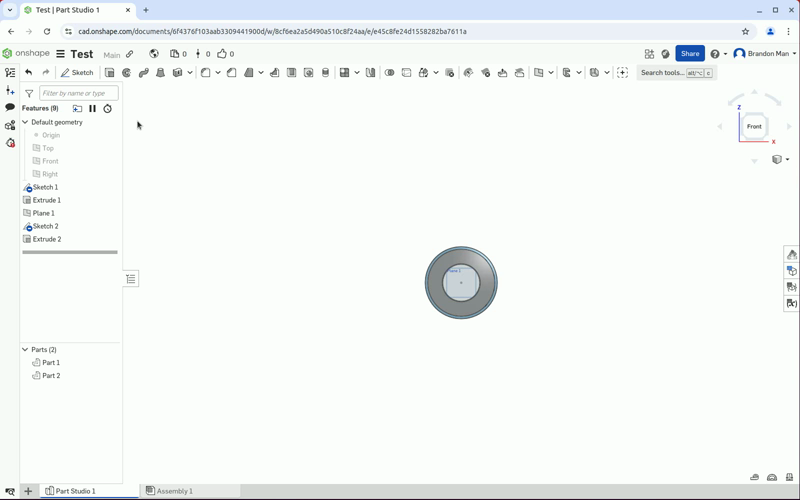
key(shift+h)
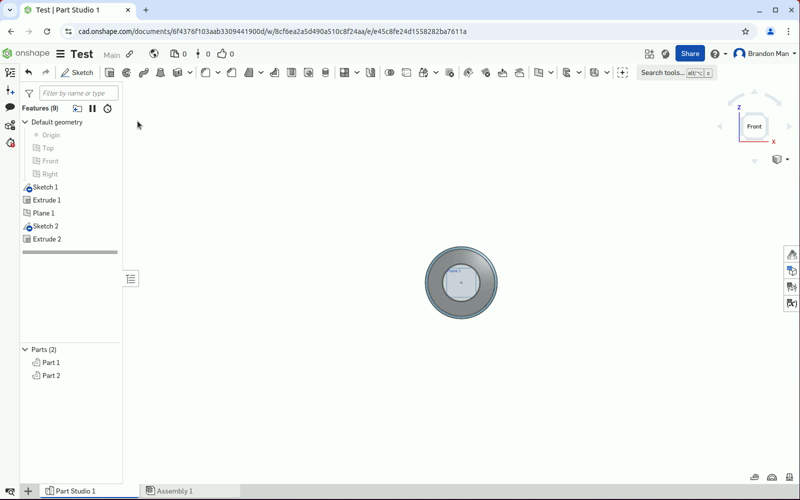
key(shift+7)
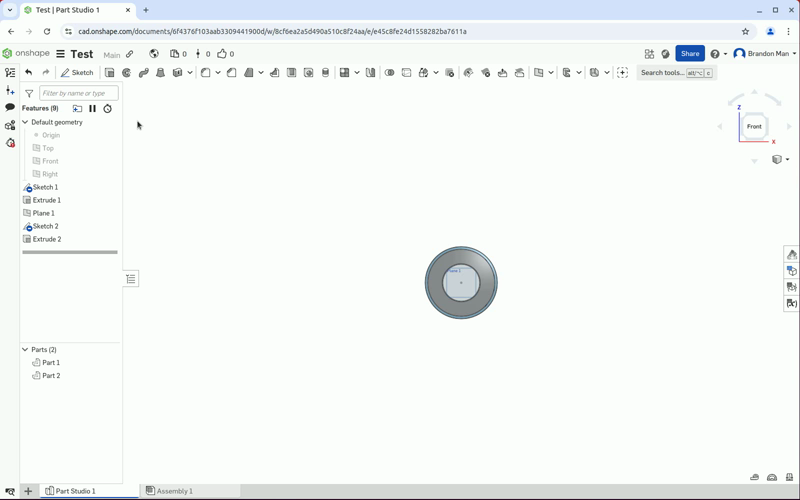
key(left, 2)
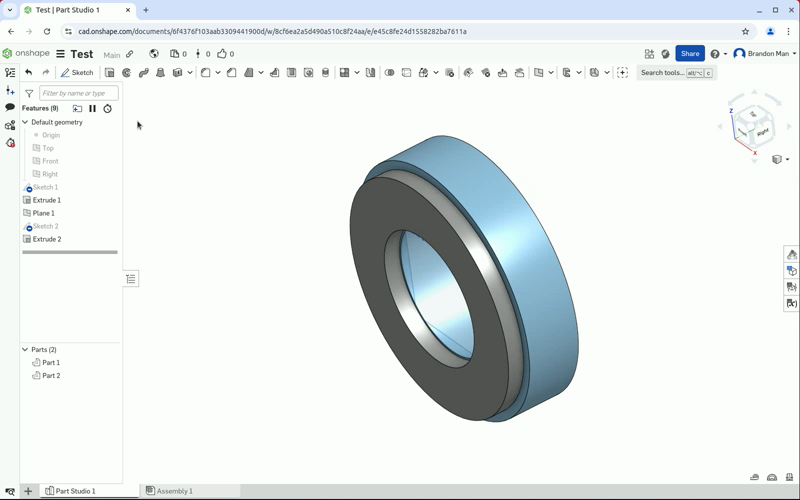
key(down, 2)
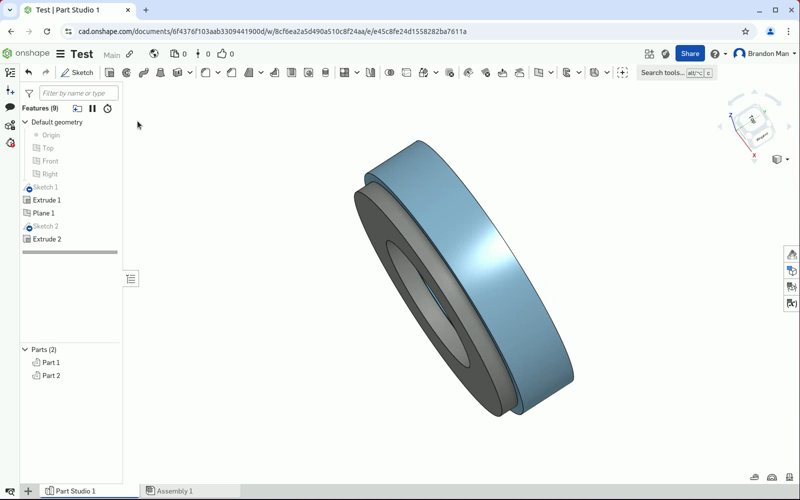
key(up, 2)
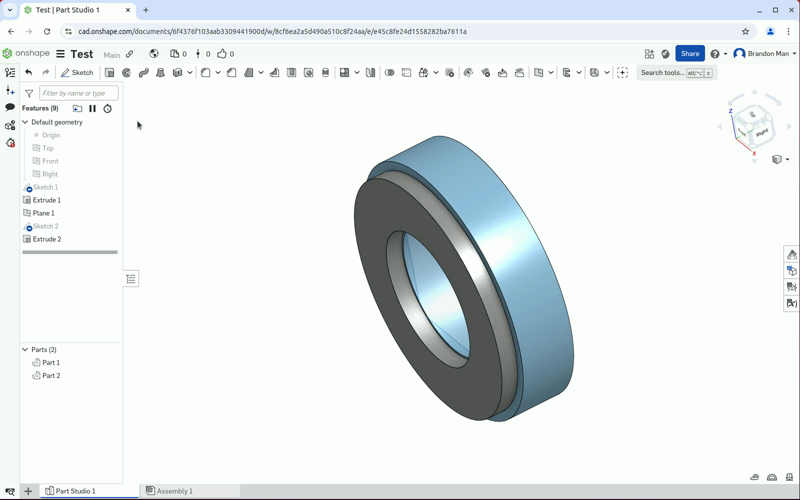
key(right, 2)
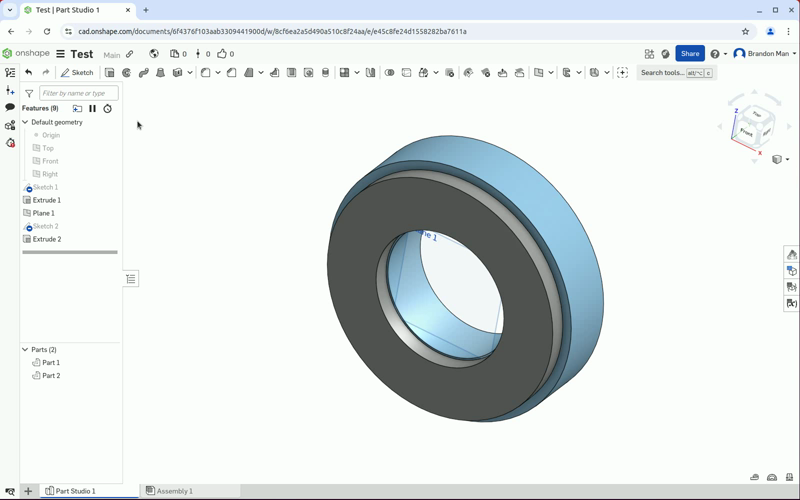
mouse_move(73, 189)
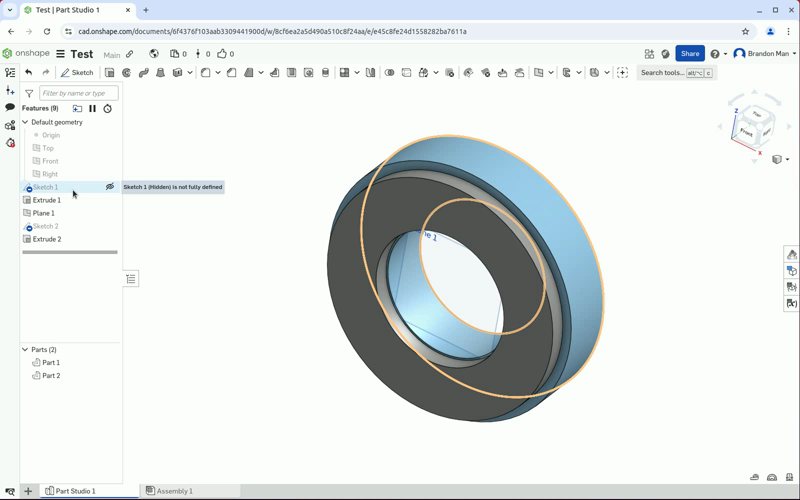
click(73, 189)